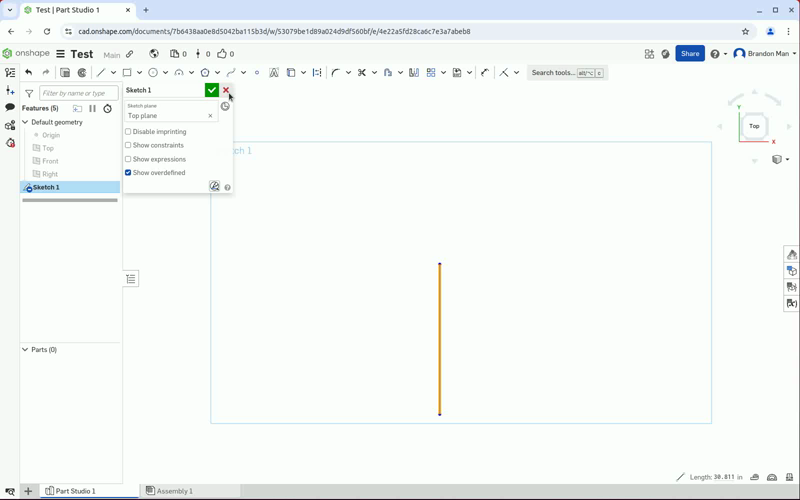
key(shift+h)
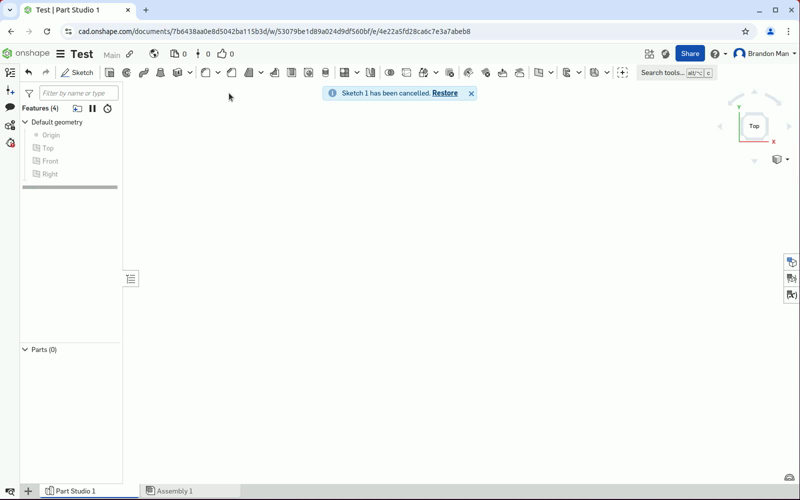
mouse_move(73, 352)
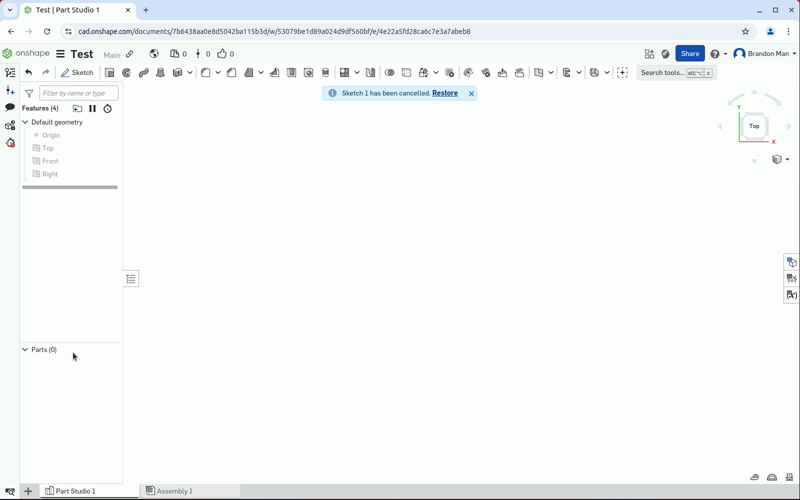
key(y)
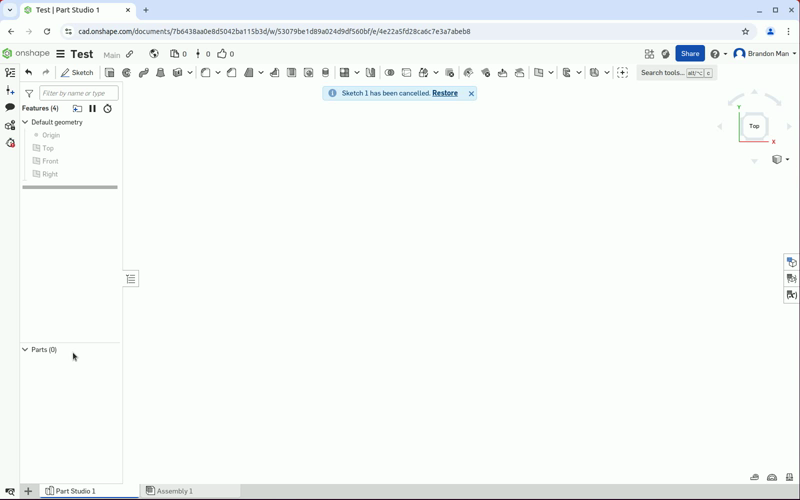
key(shift+p)
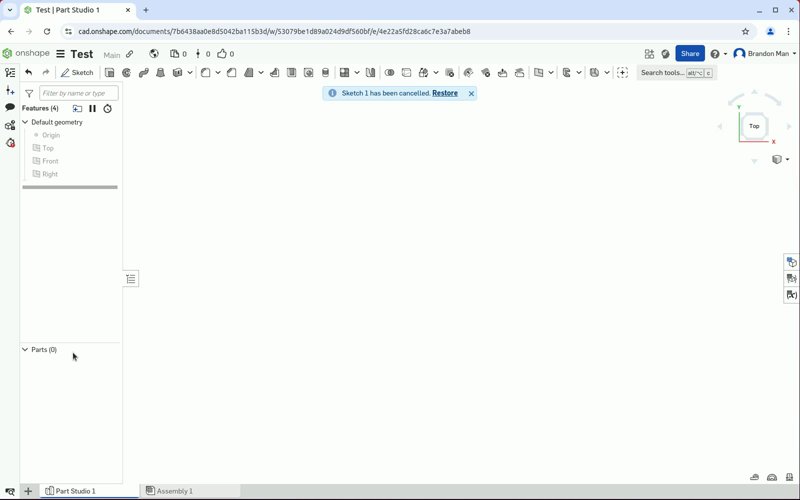
key(space)
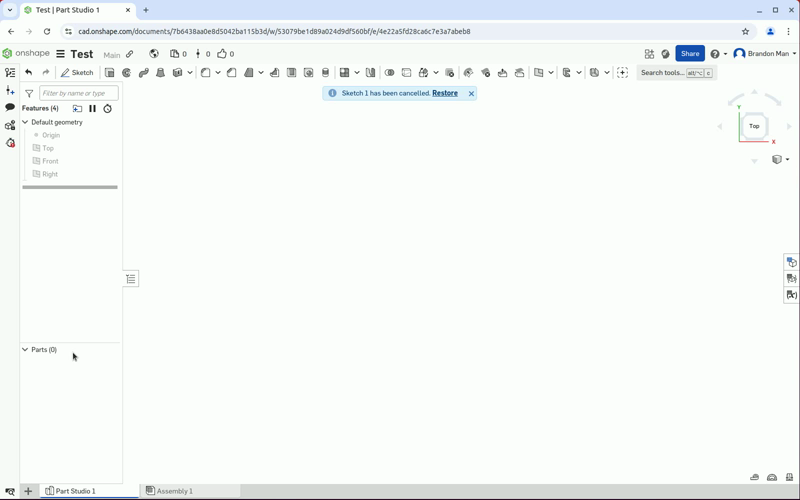
key_down(shift)
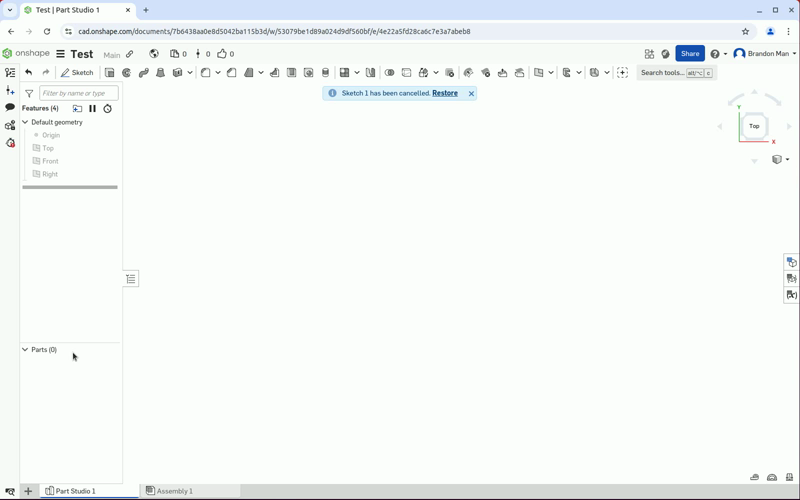
key(up)
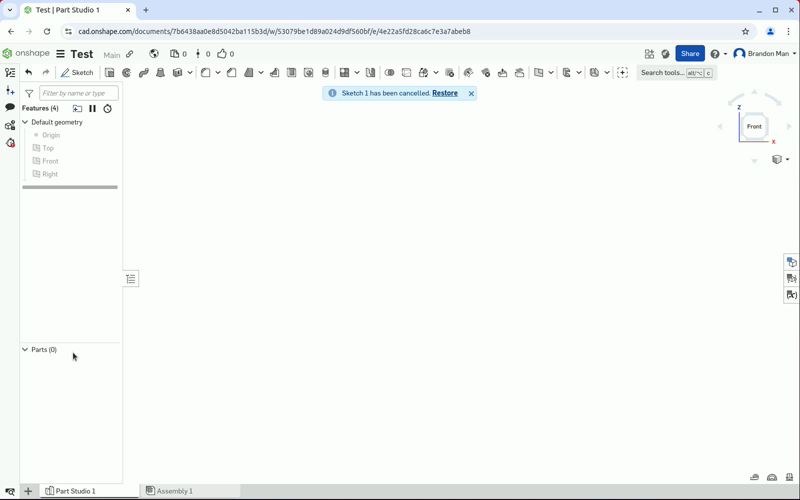
key_up(shift)
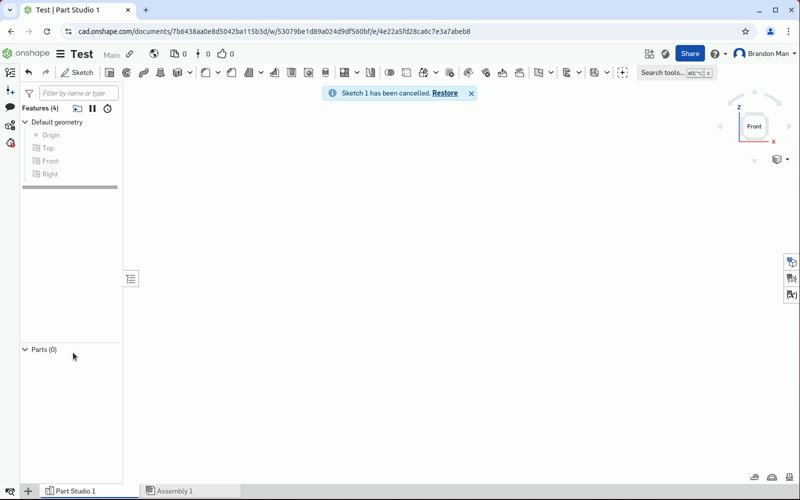
mouse_move(73, 352)
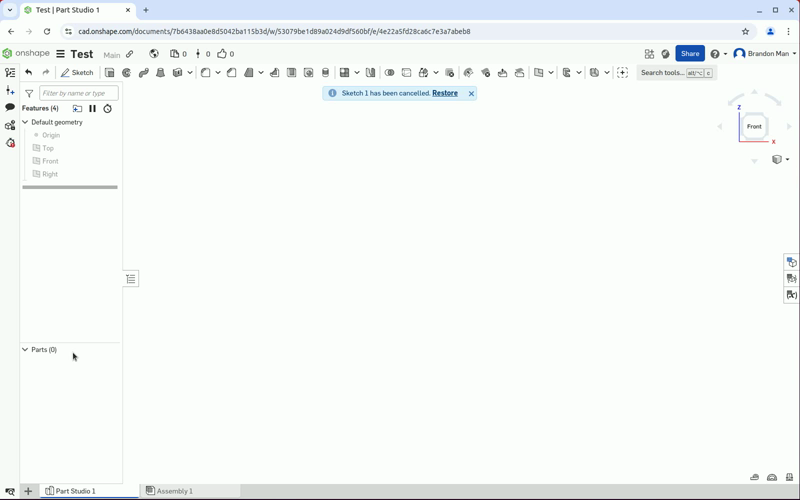
key(shift+y)
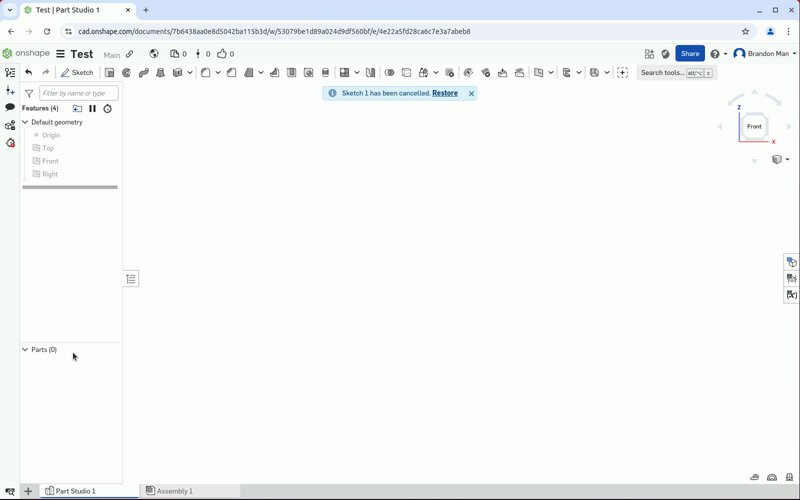
key(shift+s)
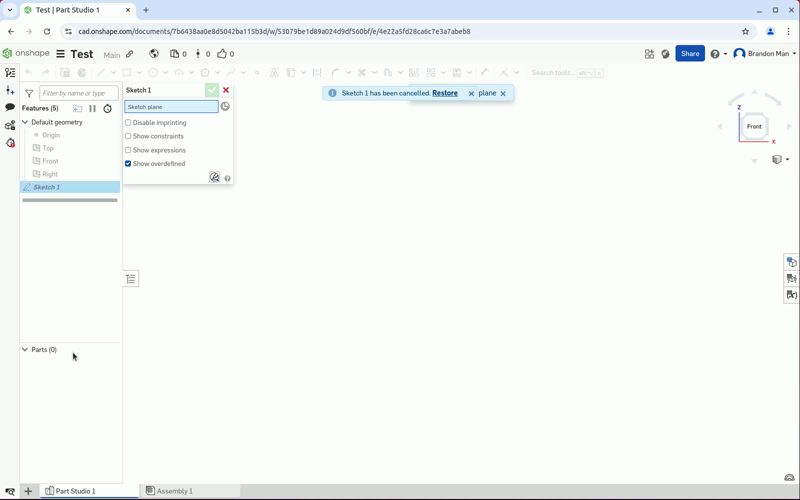
mouse_move(73, 163)
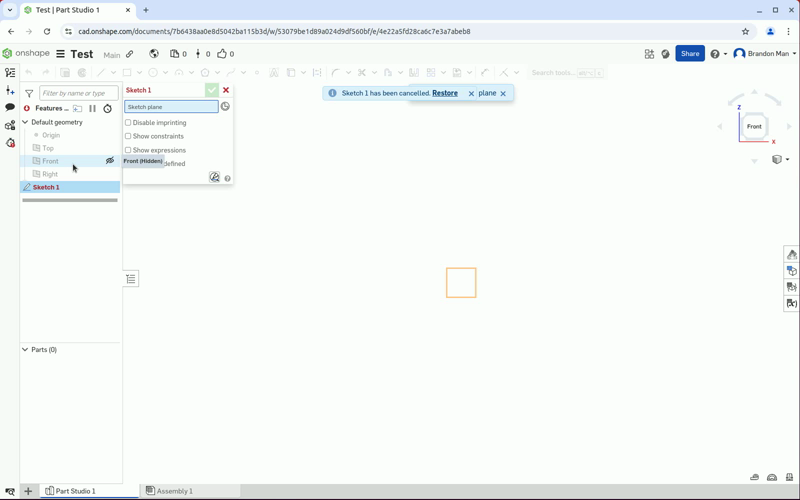
click(73, 163)
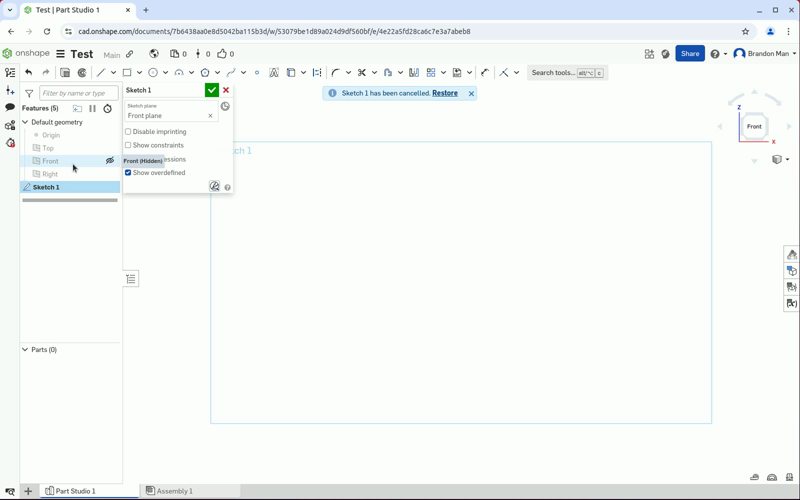
mouse_move(73, 352)
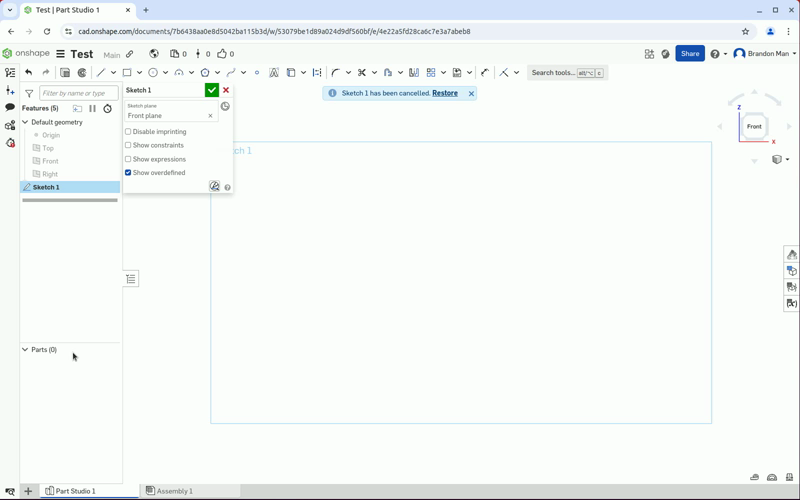
key(y)
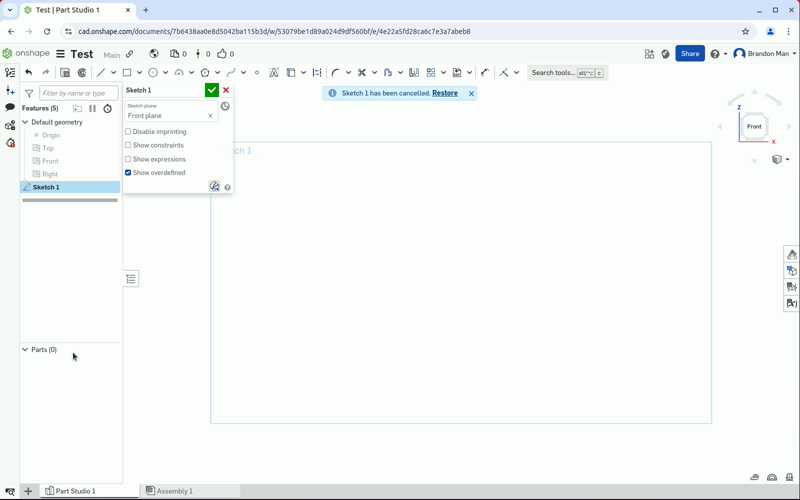
key(c)
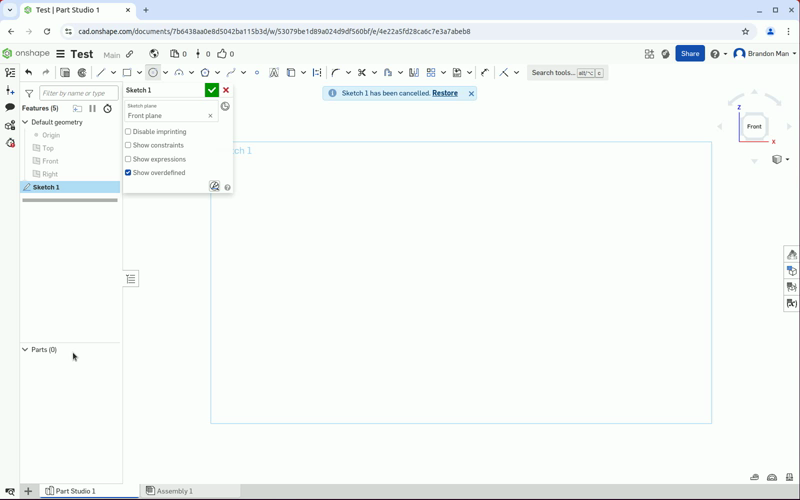
key_down(shift)
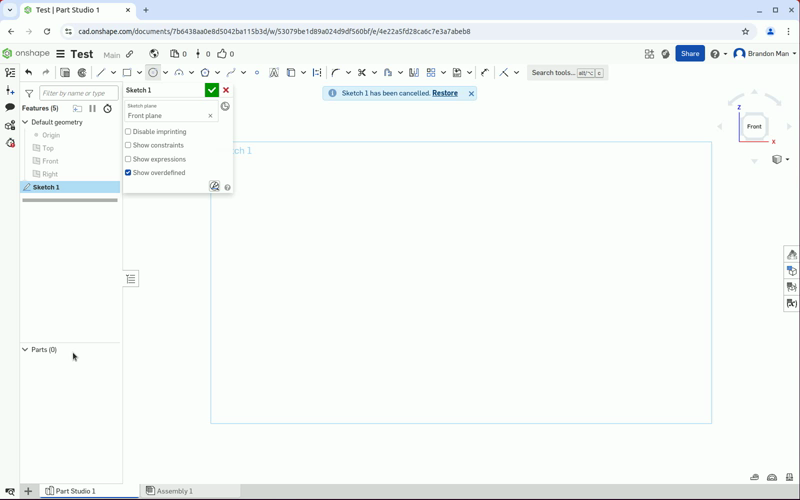
mouse_move(463, 273)
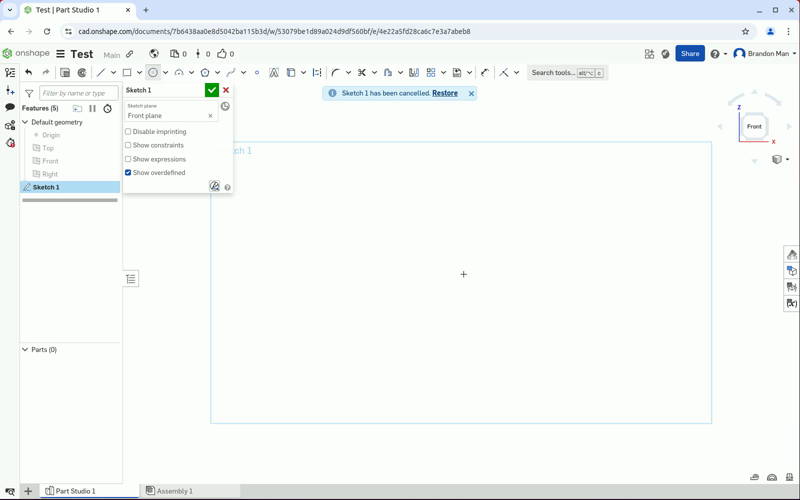
click(463, 273)
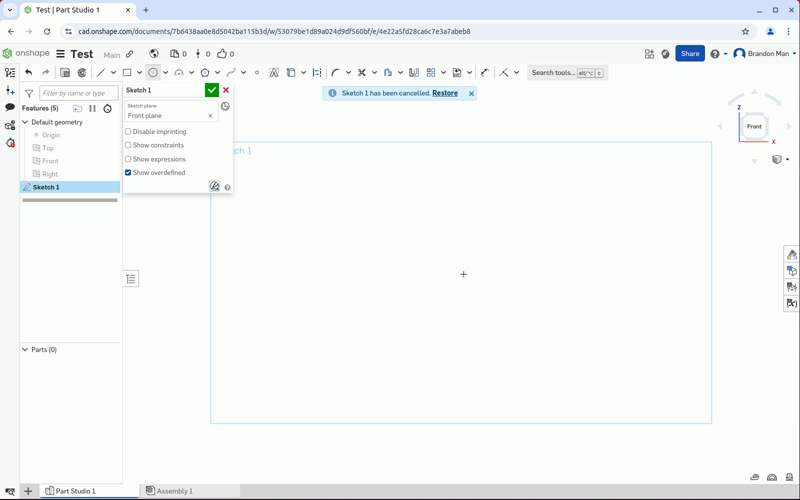
key_up(shift)
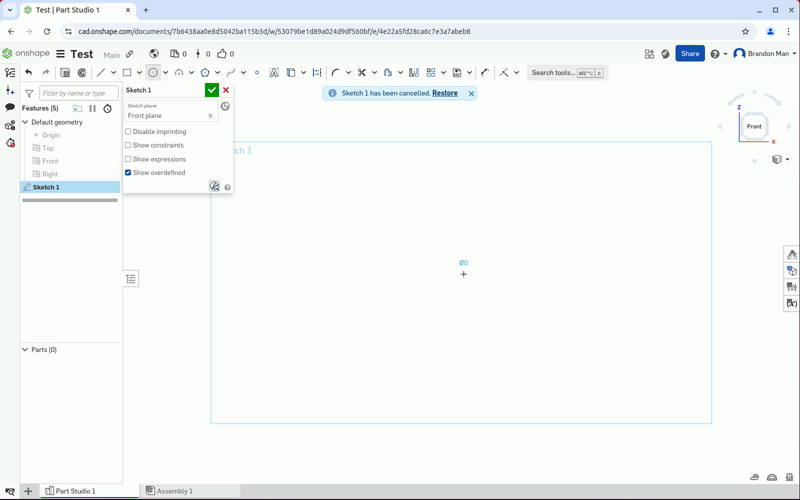
mouse_move(512, 273)
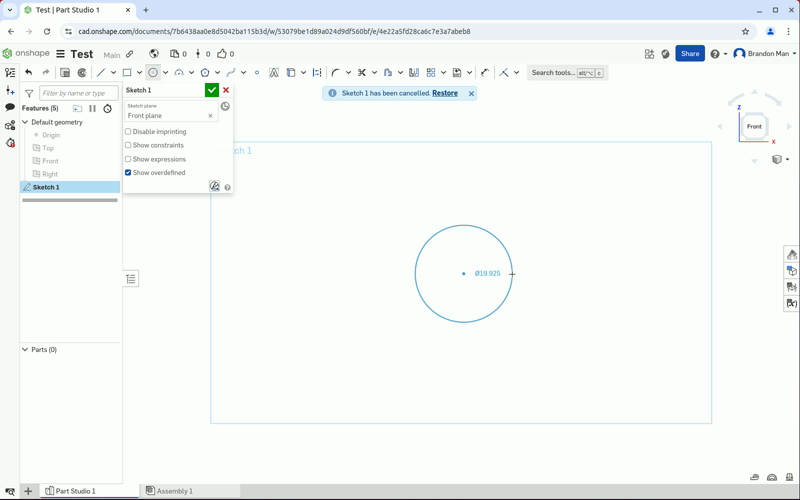
click(512, 273)
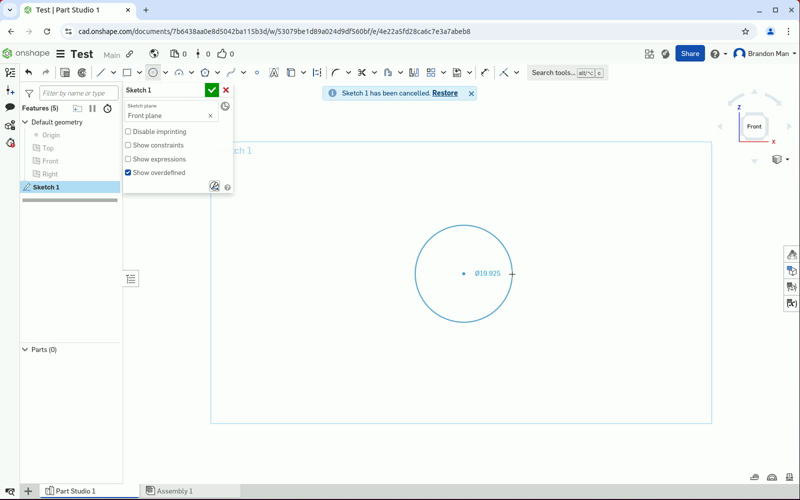
key(esc)
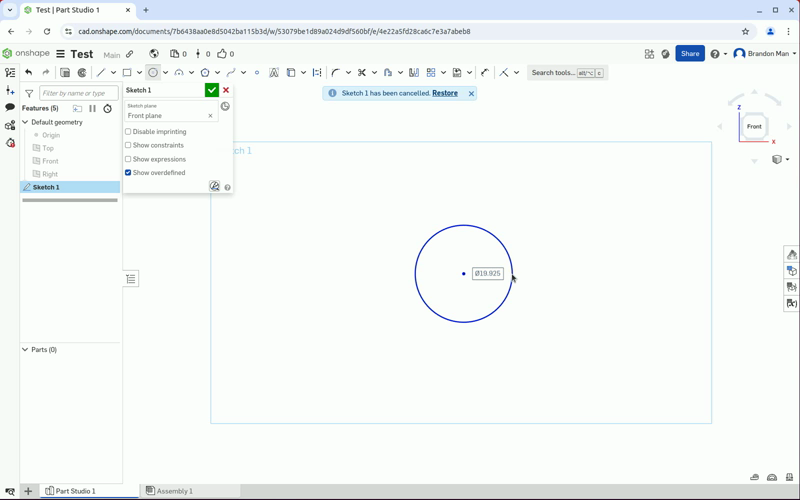
mouse_move(494, 266)
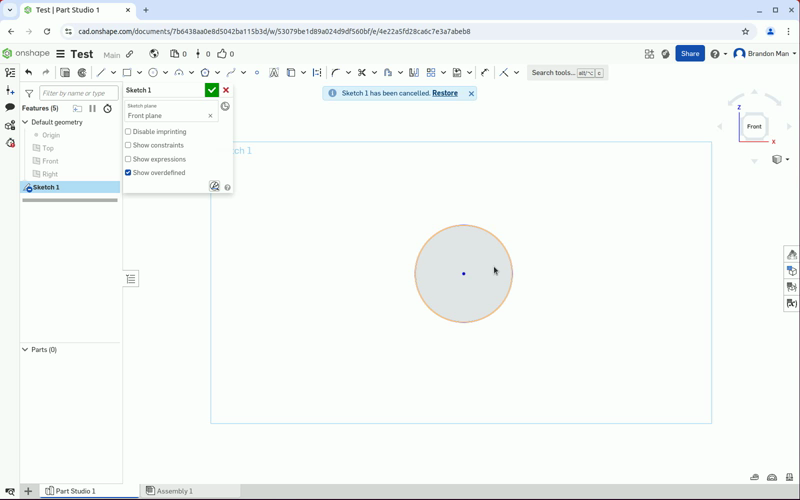
click(494, 266)
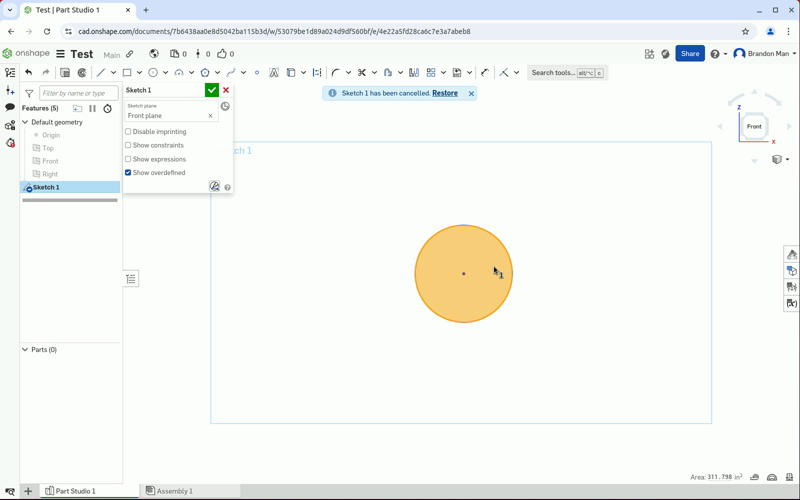
mouse_move(73, 352)
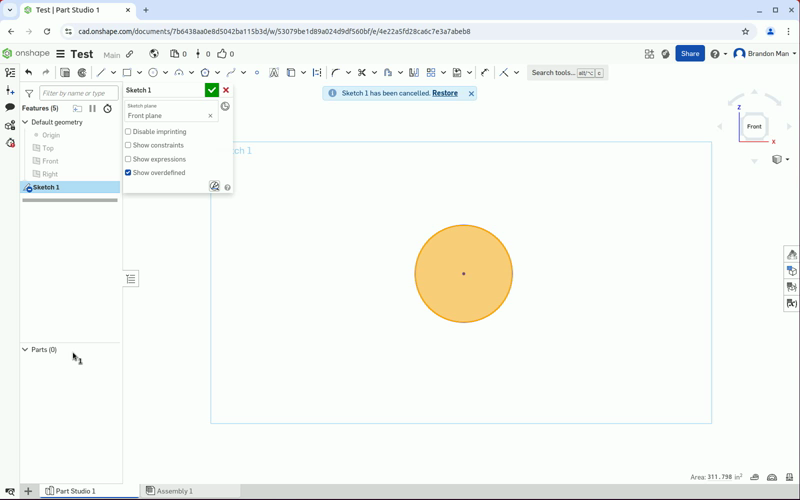
key(shift+y)
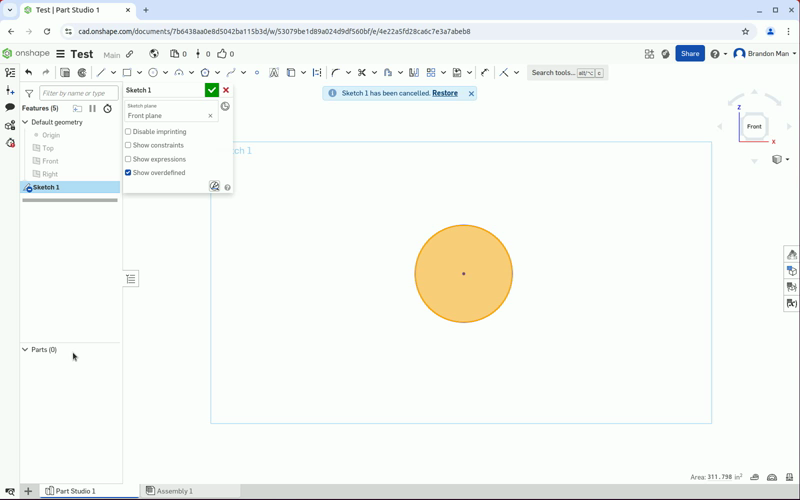
key(shift+e)
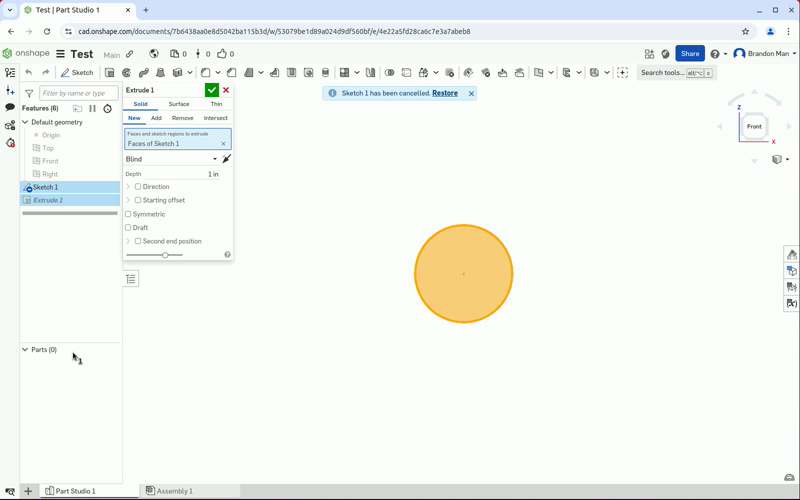
mouse_move(143, 106)
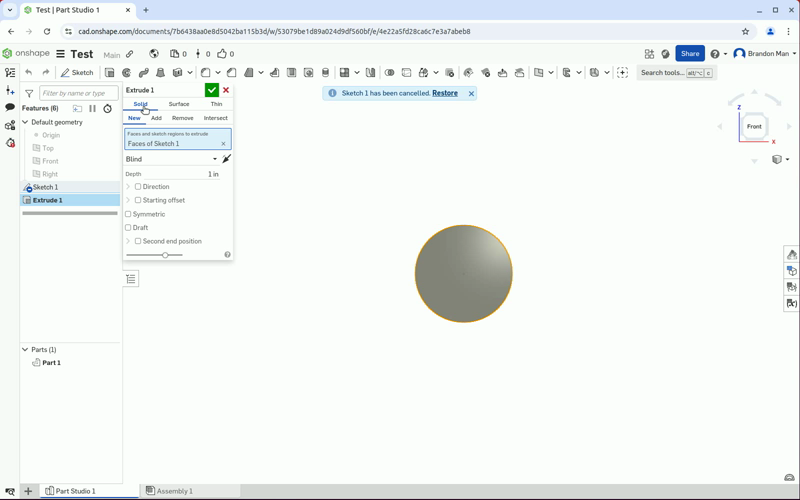
click(143, 106)
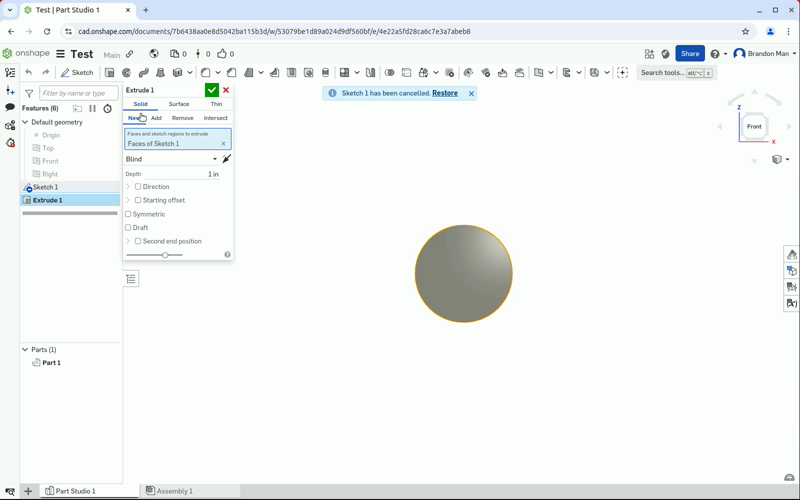
mouse_move(137, 120)
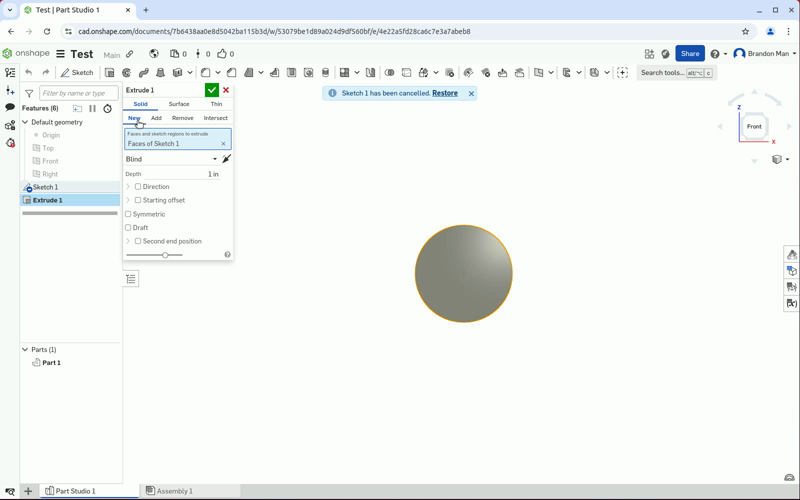
click(137, 120)
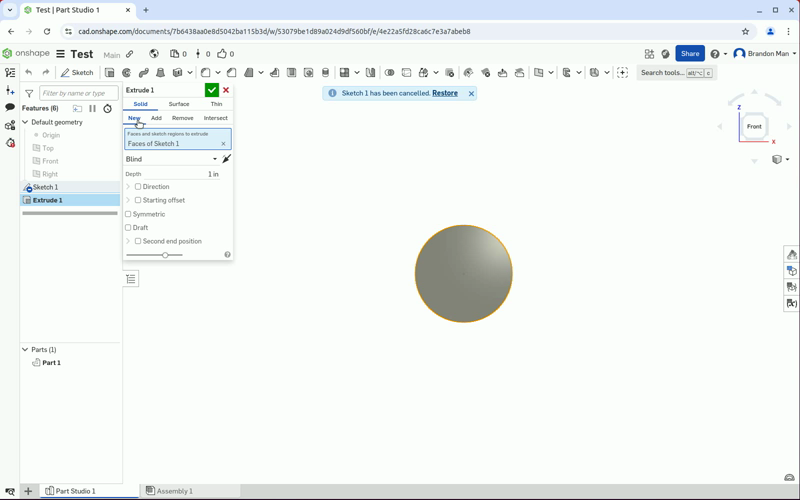
key(tab, 4)
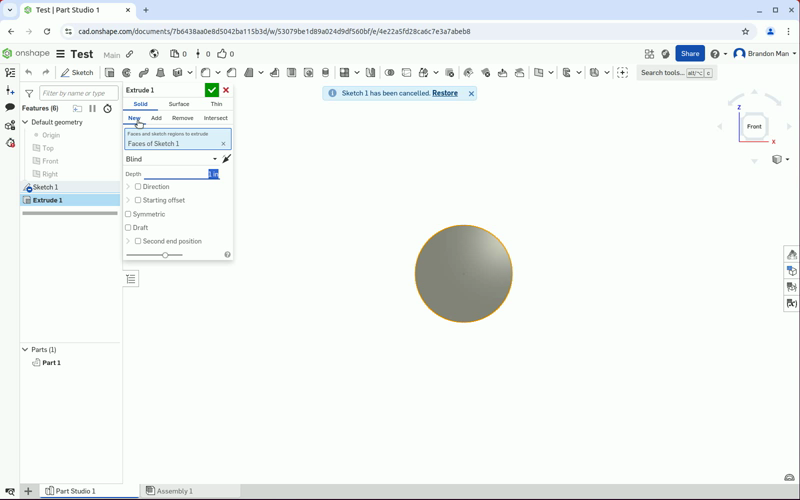
text(3.611)
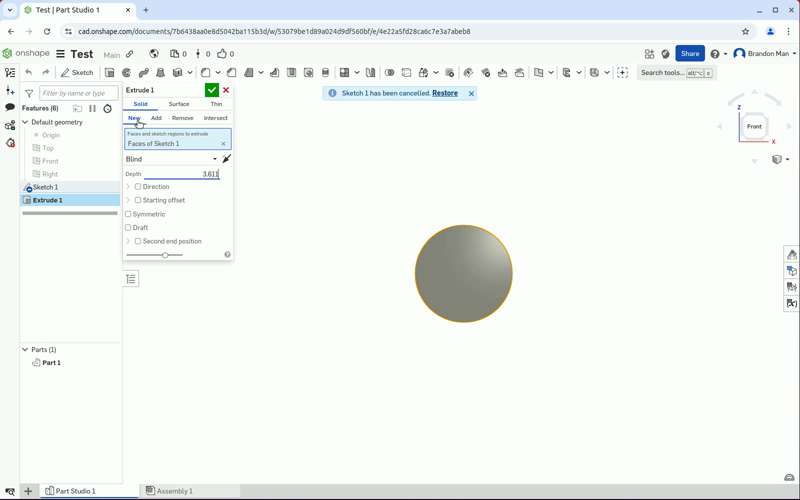
key(enter)
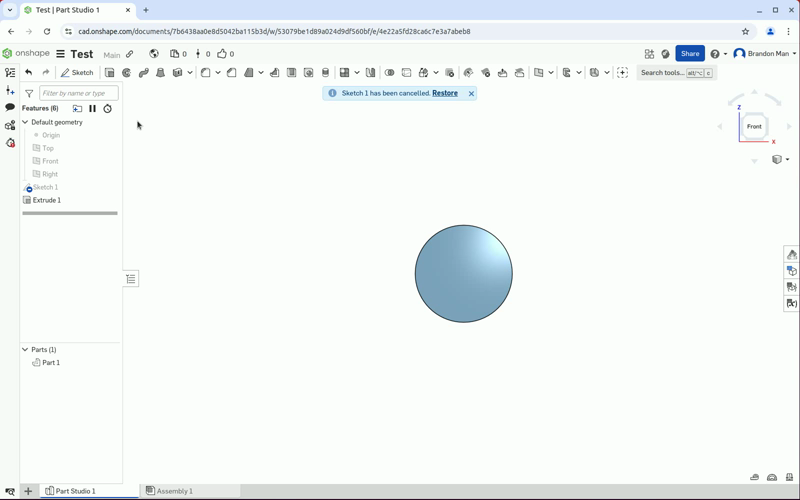
key(shift+h)
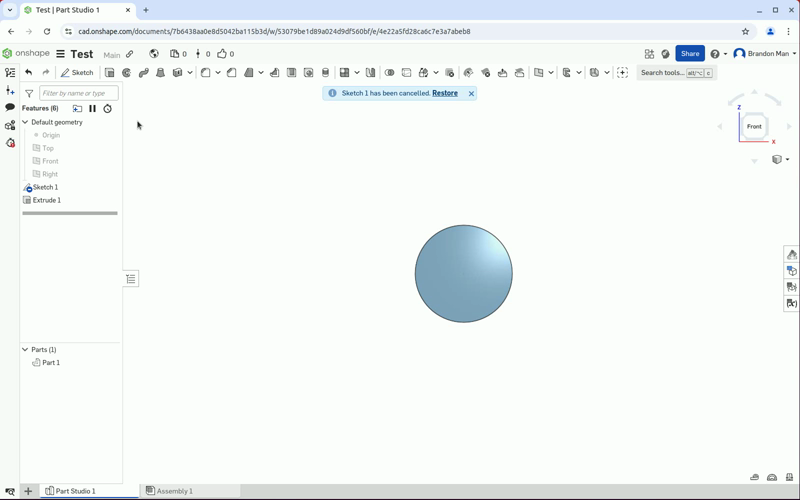
key(shift+h)
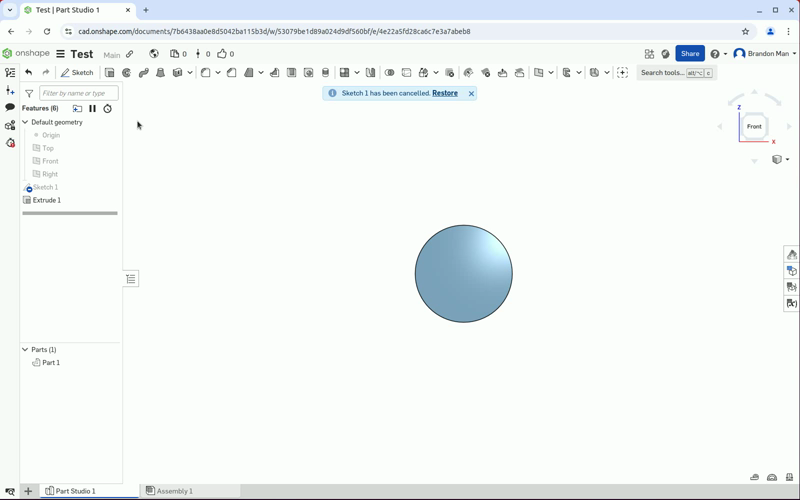
mouse_move(73, 189)
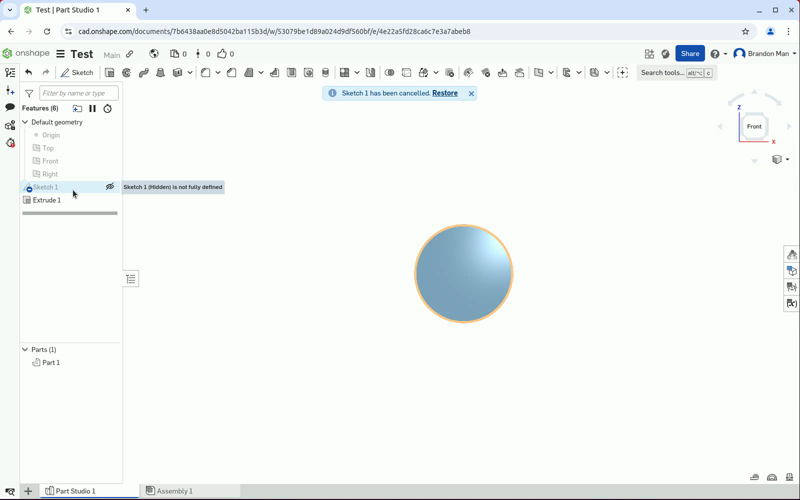
click(73, 189)
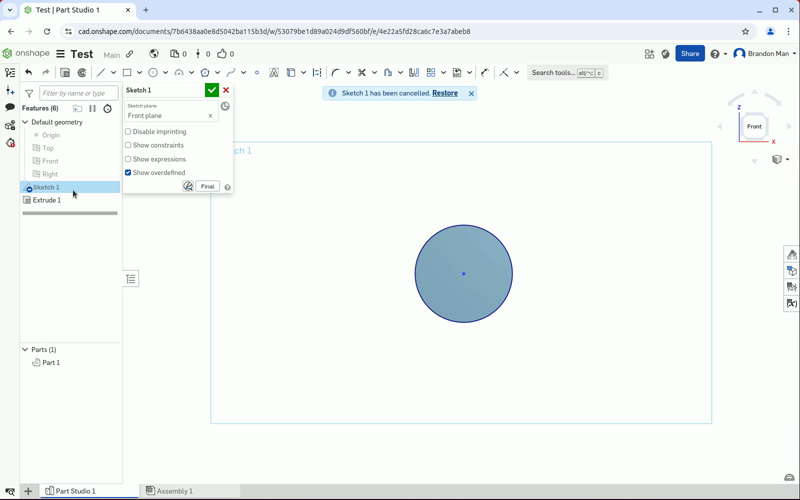
mouse_move(229, 92)
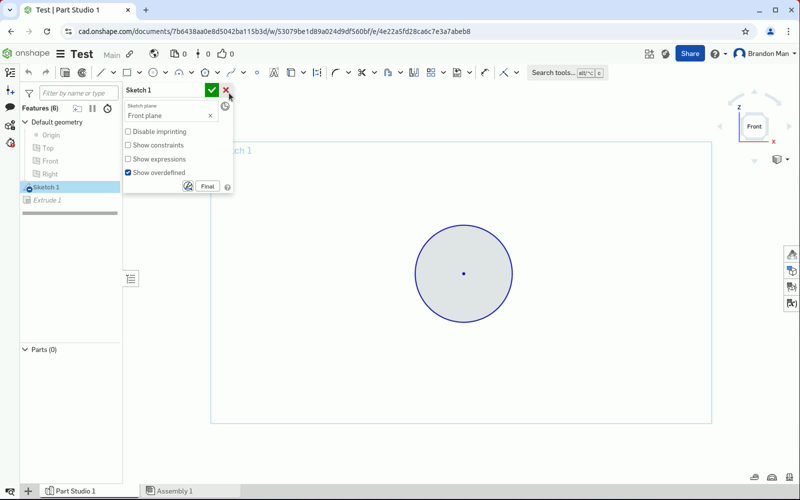
click(229, 92)
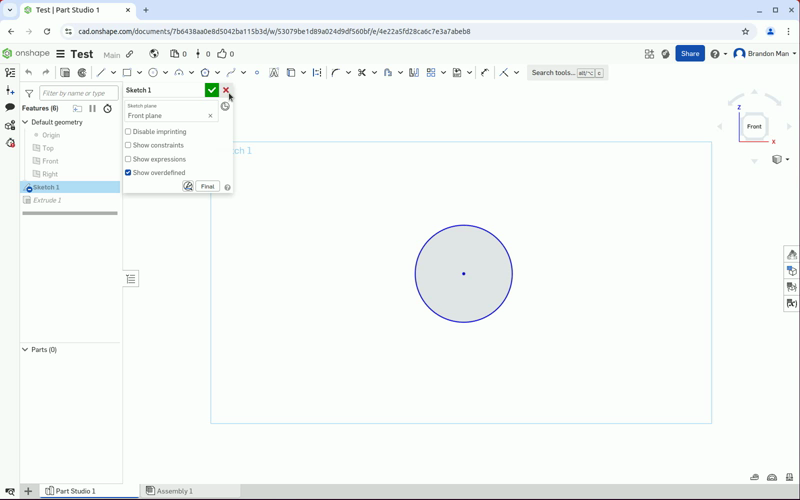
key(shift+s)
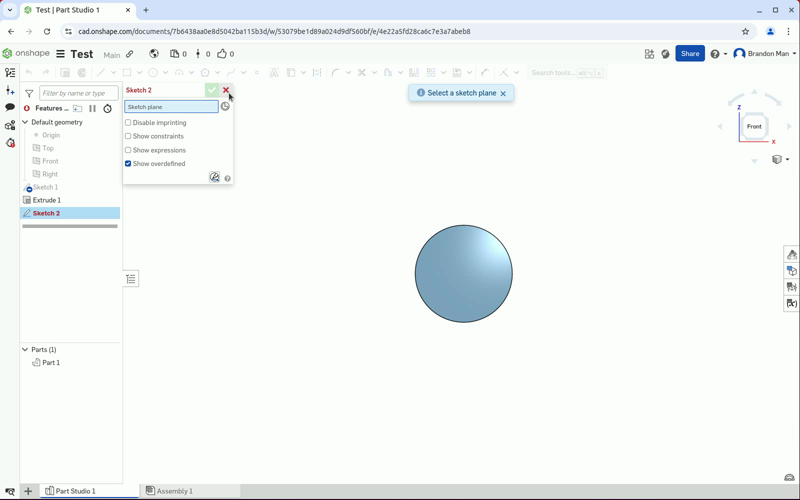
mouse_move(73, 163)
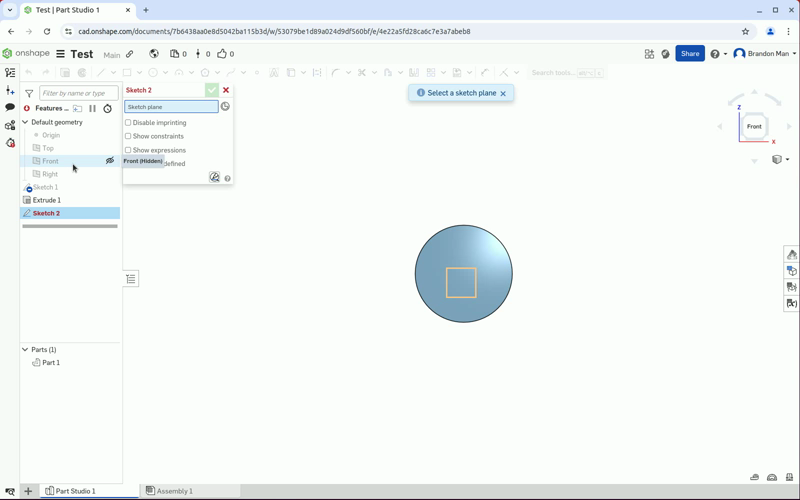
click(73, 163)
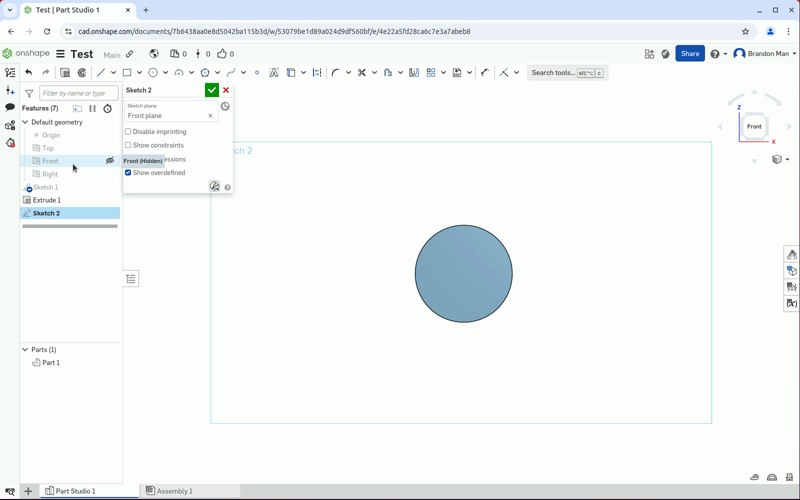
mouse_move(73, 352)
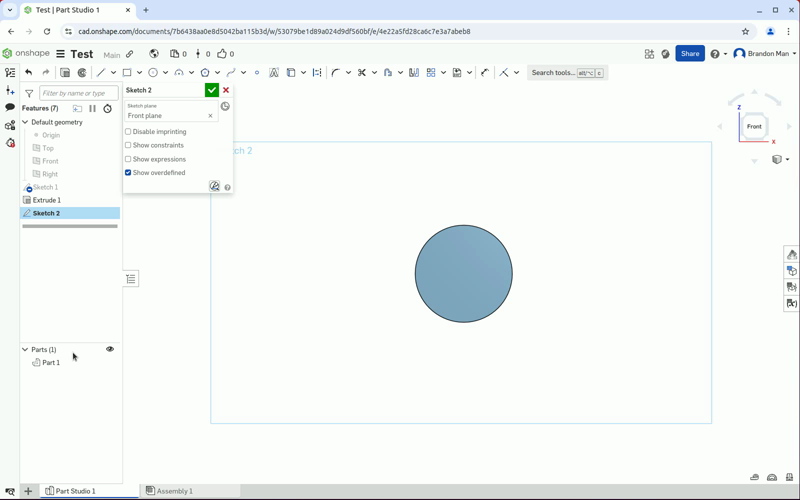
key(y)
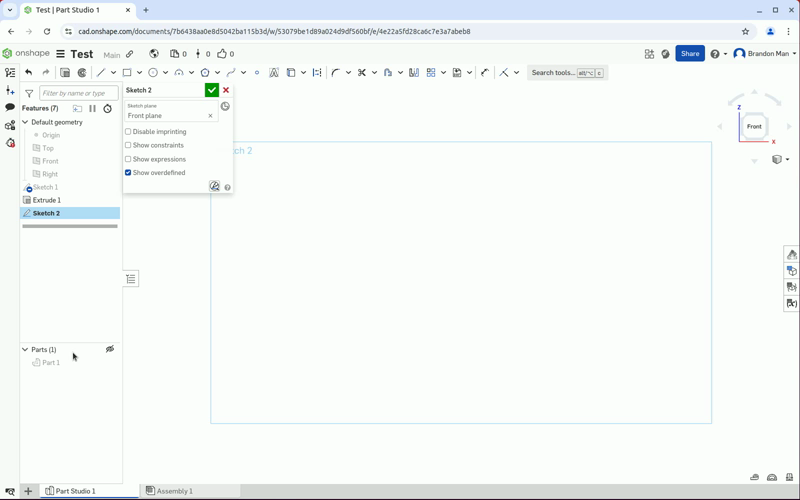
key(l)
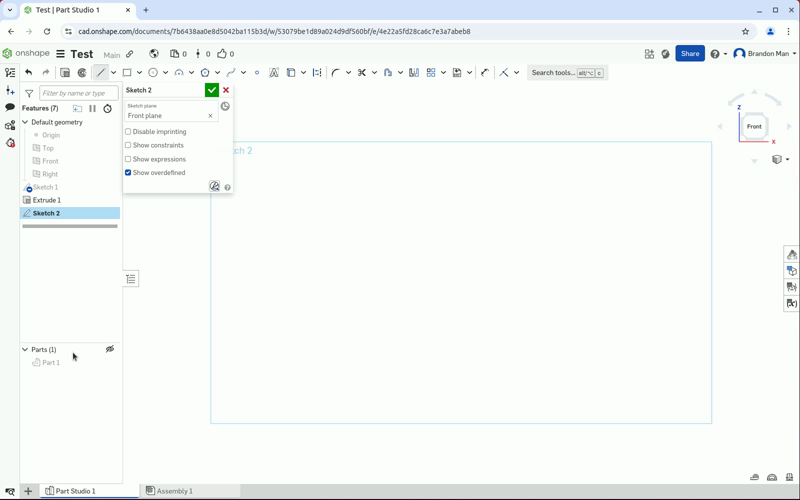
key_down(shift)
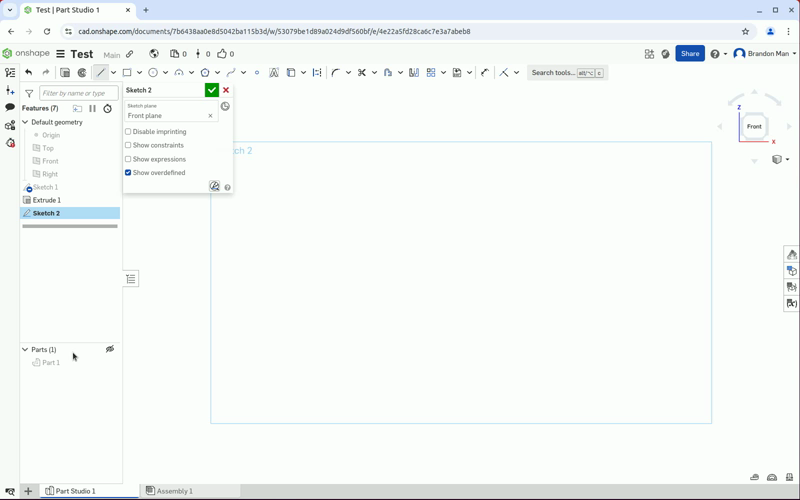
mouse_move(348, 365)
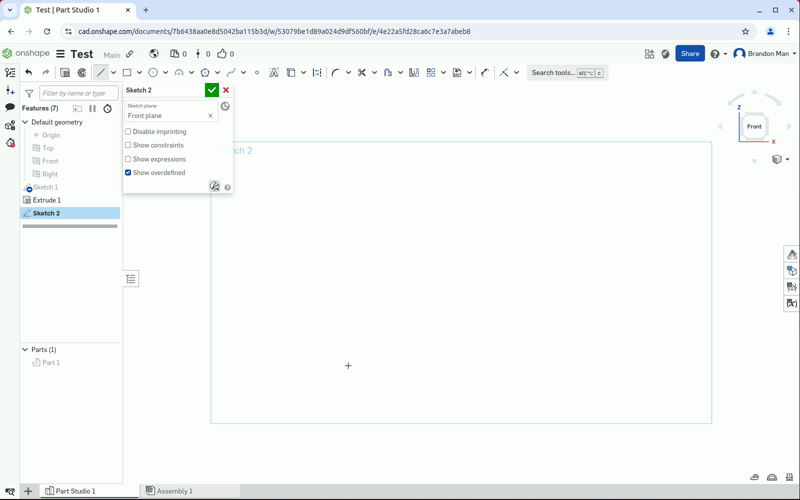
click(348, 365)
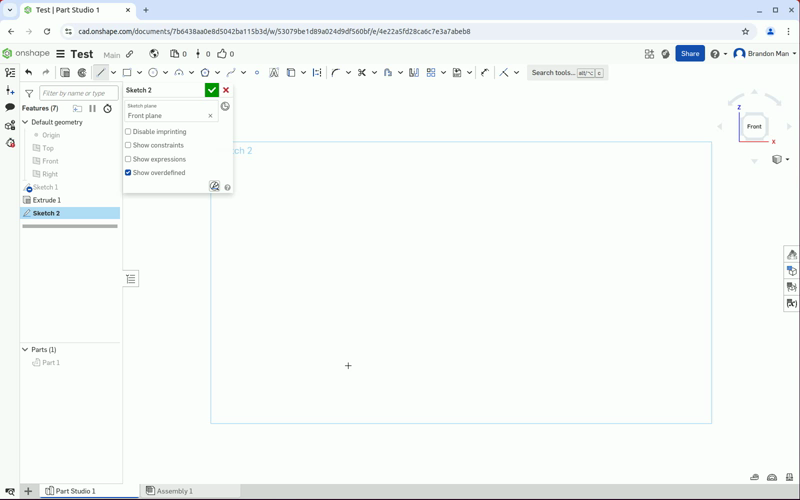
key_up(shift)
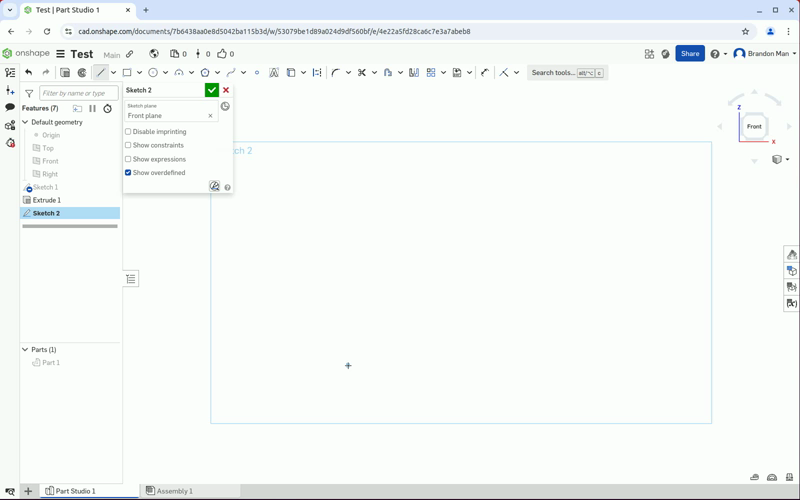
key_down(shift)
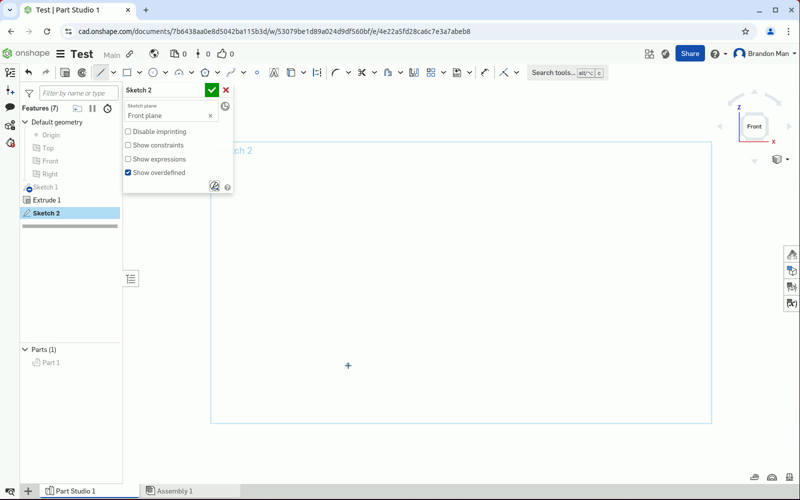
mouse_move(378, 365)
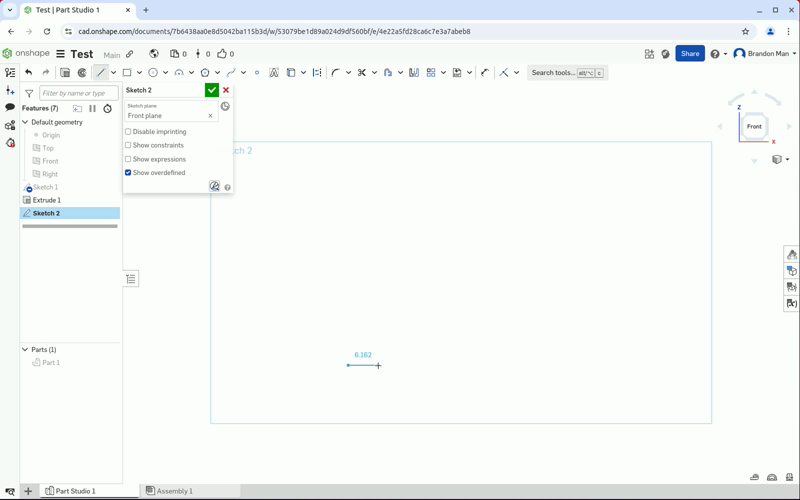
mouse_move(377, 362)
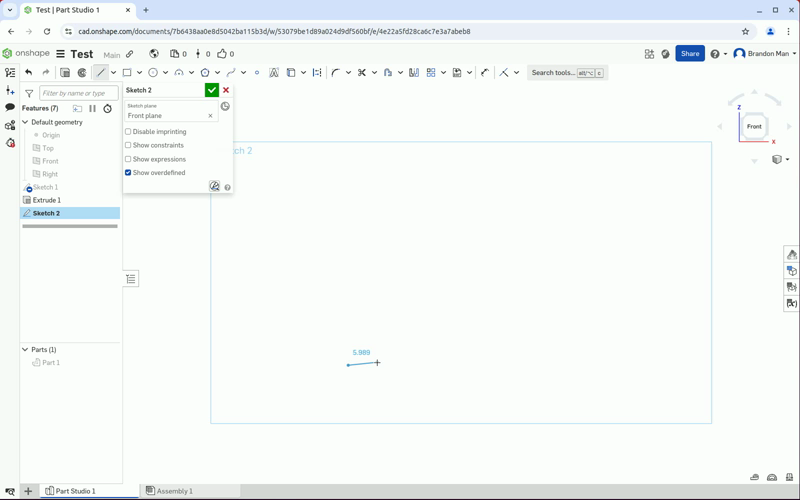
click(377, 362)
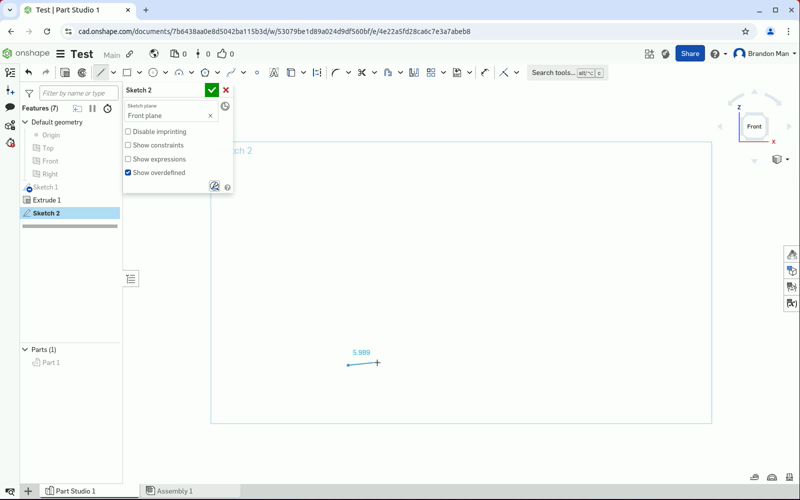
key_up(shift)
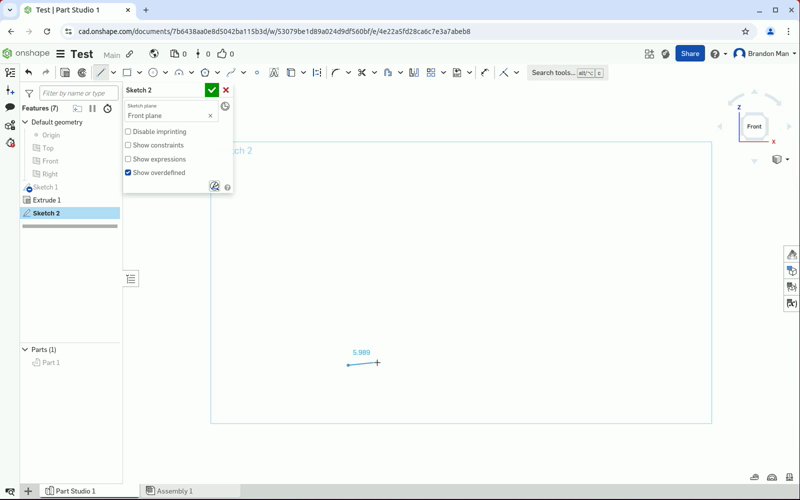
key(esc)
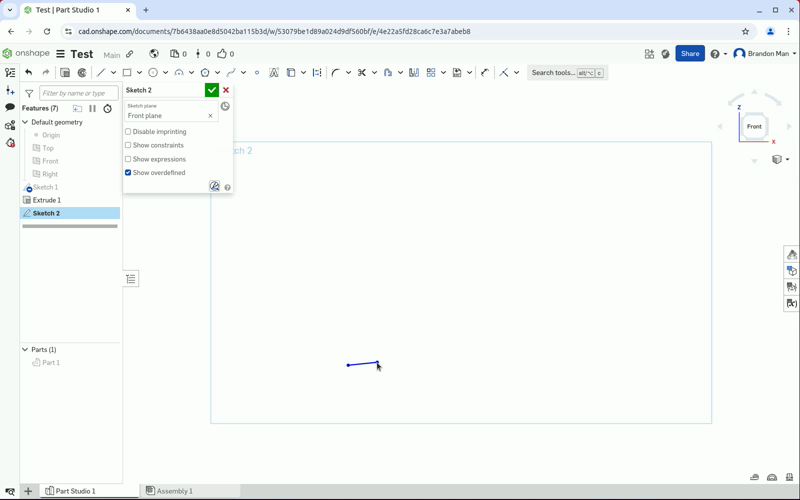
key(a)
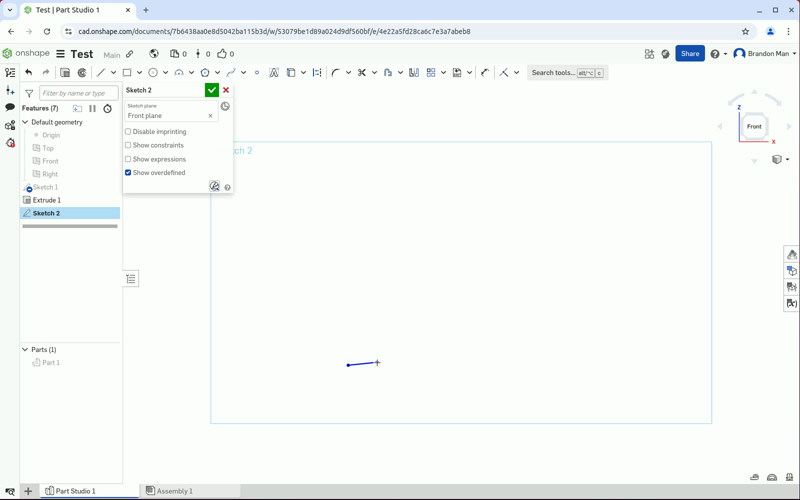
mouse_move(377, 362)
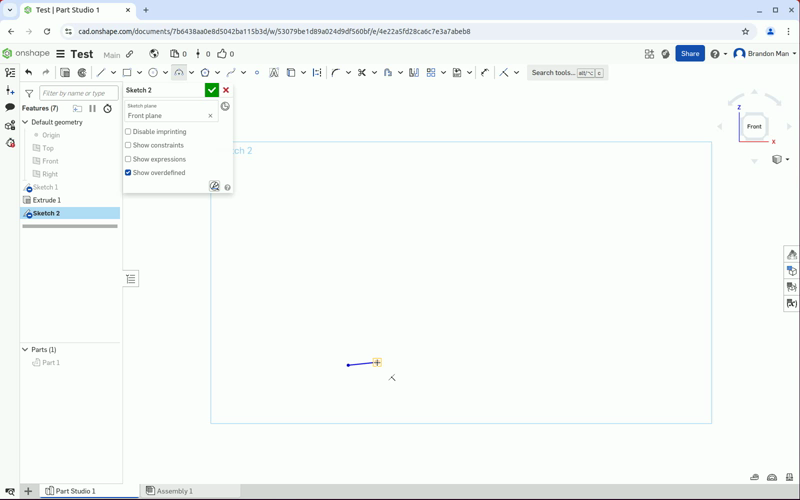
click(377, 362)
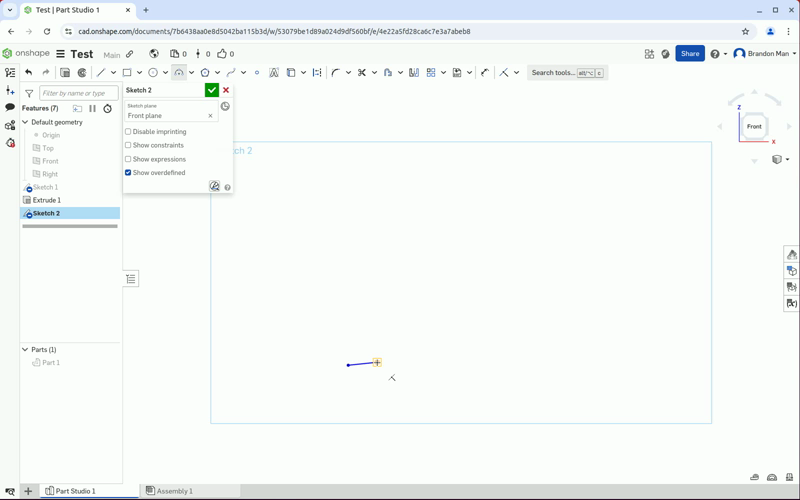
key_down(shift)
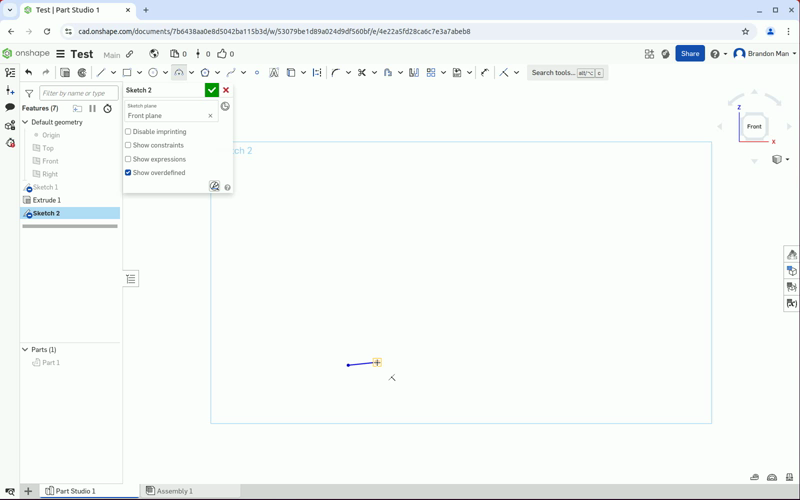
mouse_move(421, 299)
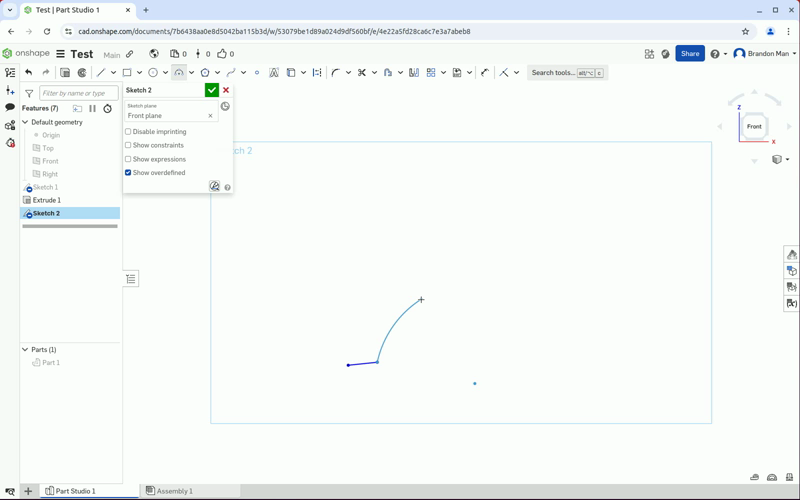
click(421, 299)
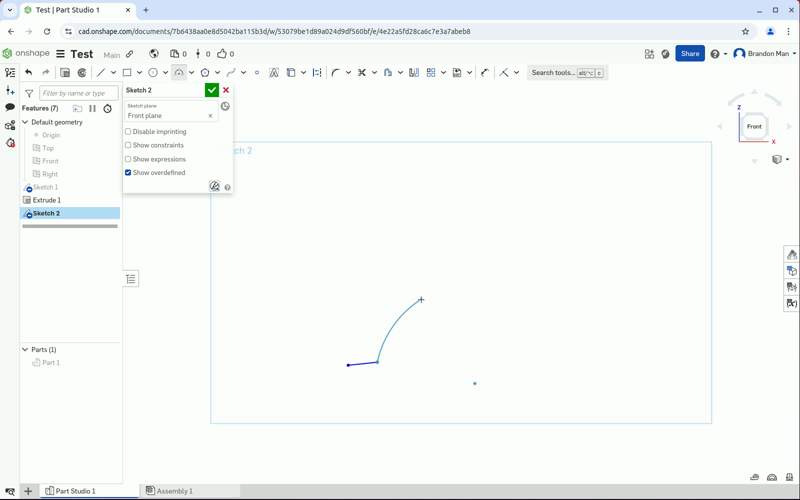
mouse_move(386, 321)
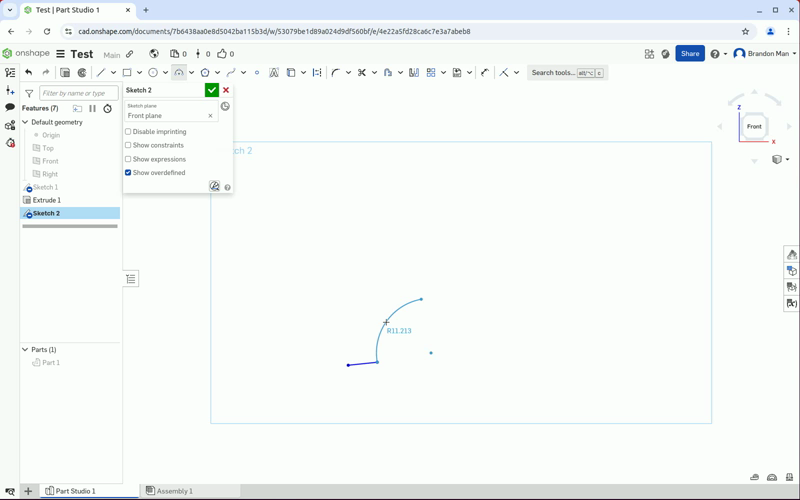
click(386, 321)
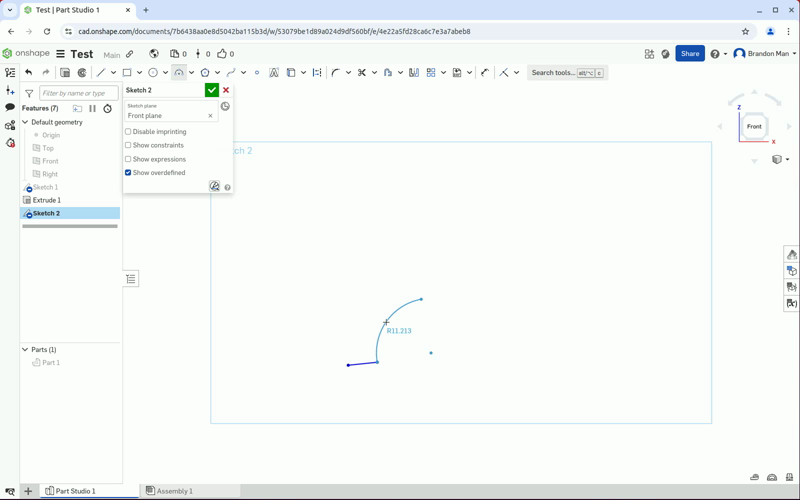
key_up(shift)
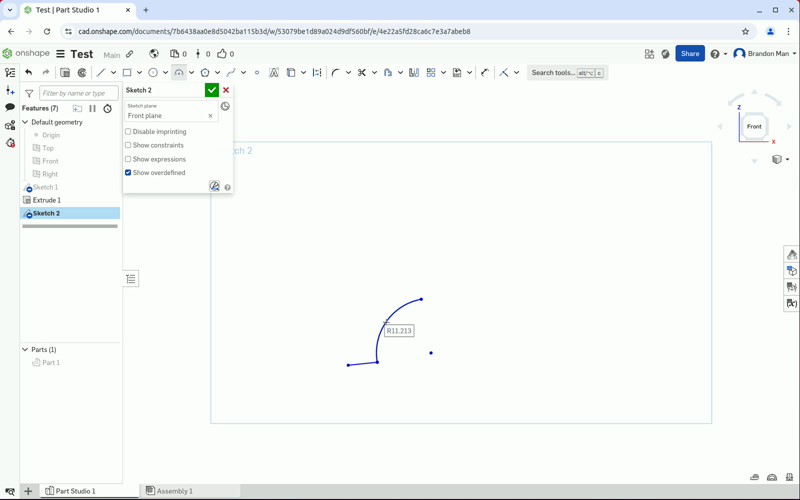
mouse_move(421, 299)
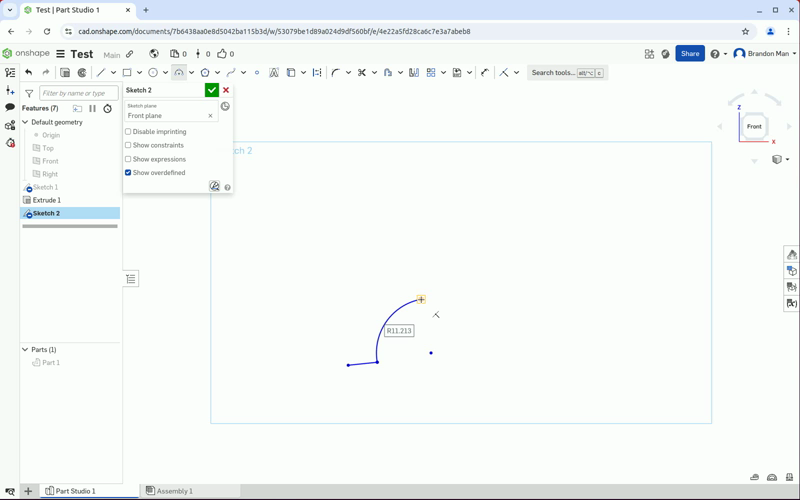
click(421, 299)
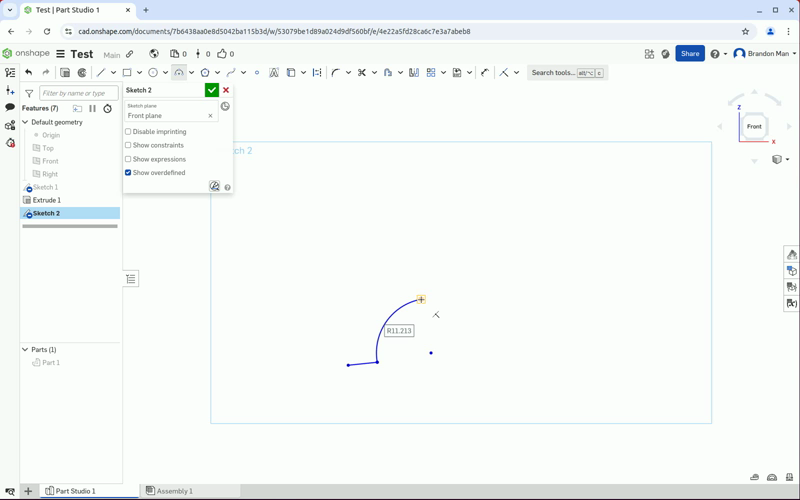
key_down(shift)
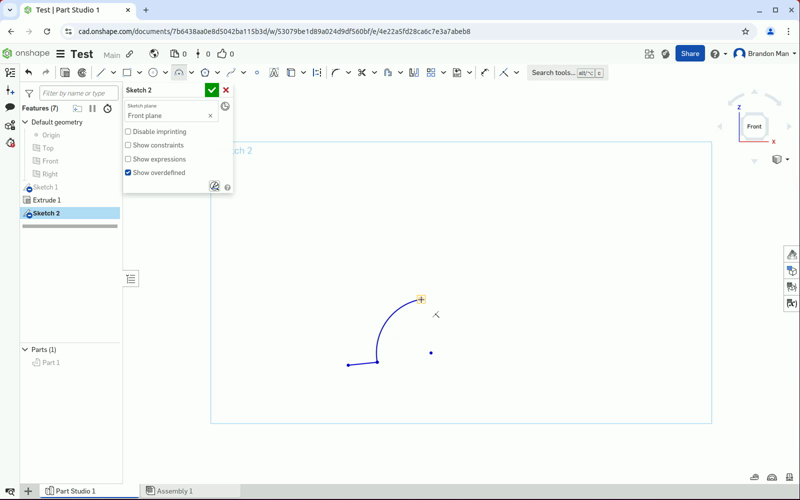
mouse_move(409, 283)
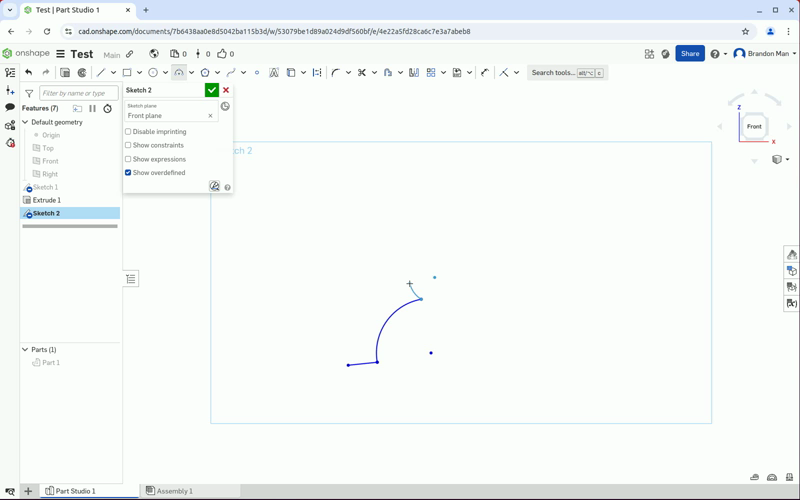
click(409, 283)
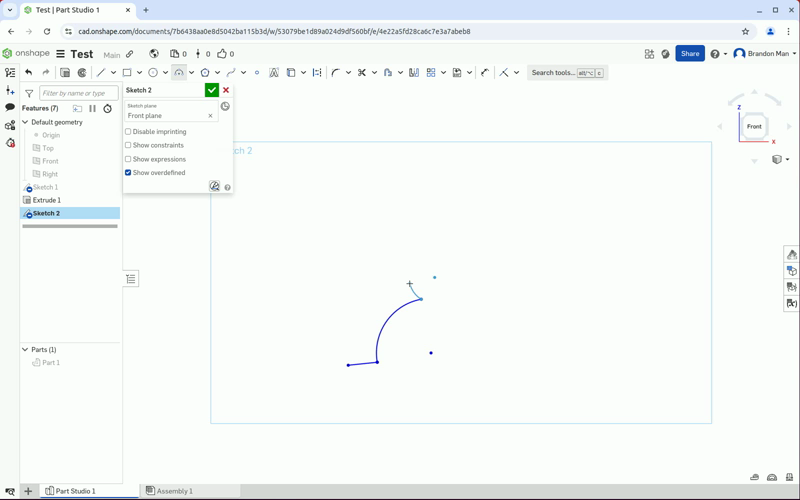
mouse_move(424, 285)
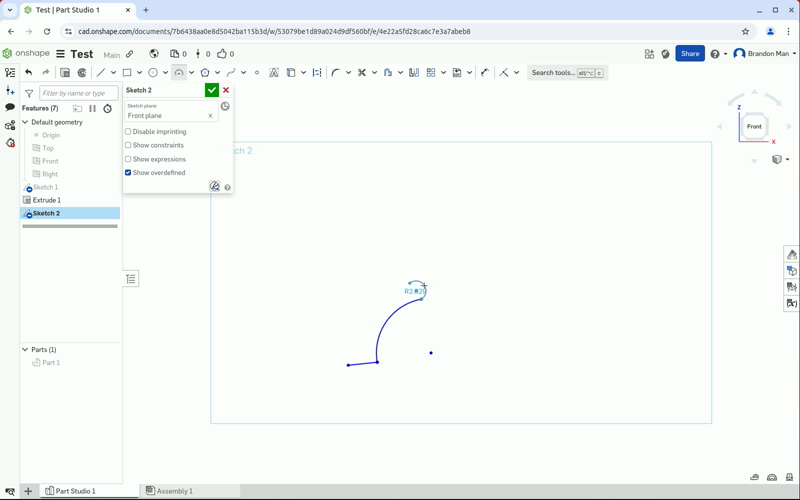
click(424, 285)
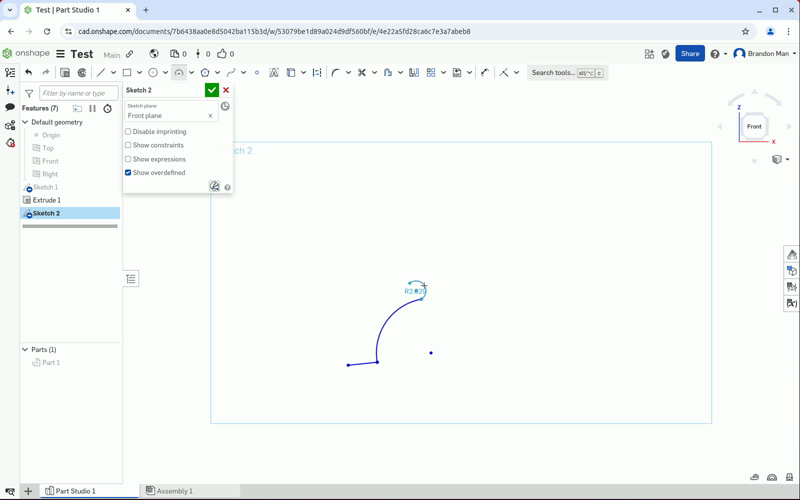
key_up(shift)
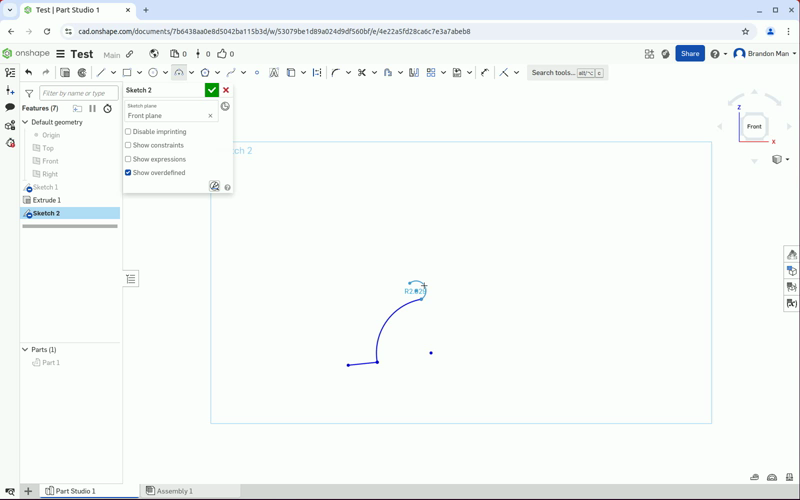
mouse_move(409, 283)
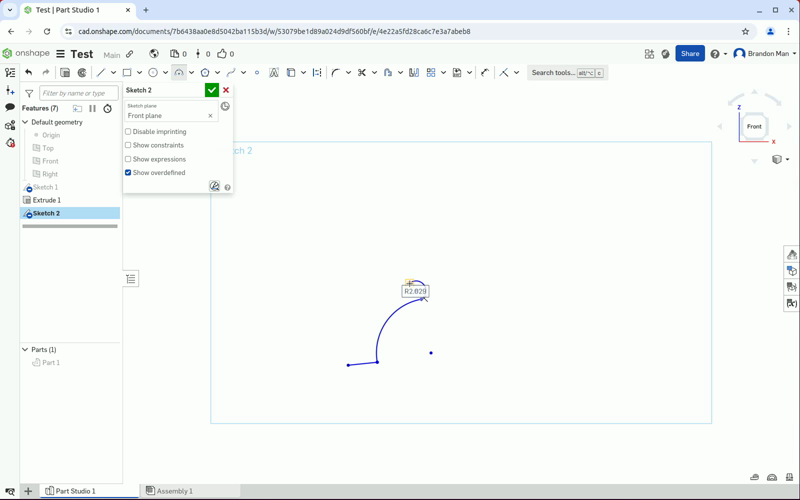
click(409, 283)
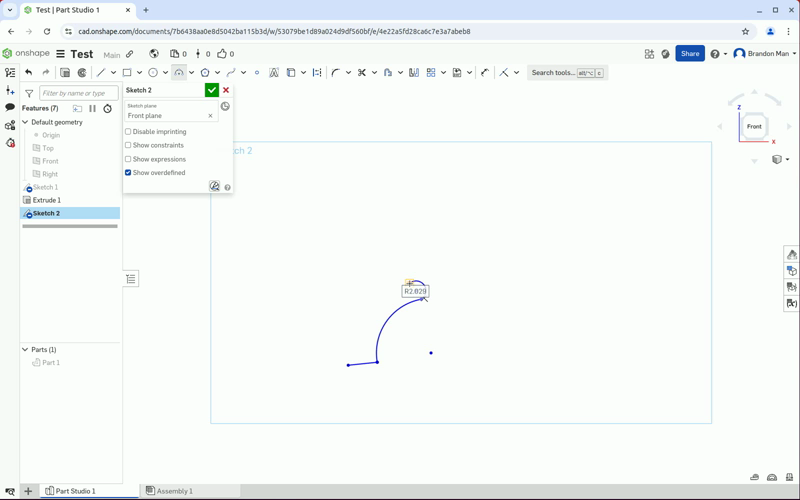
mouse_move(348, 365)
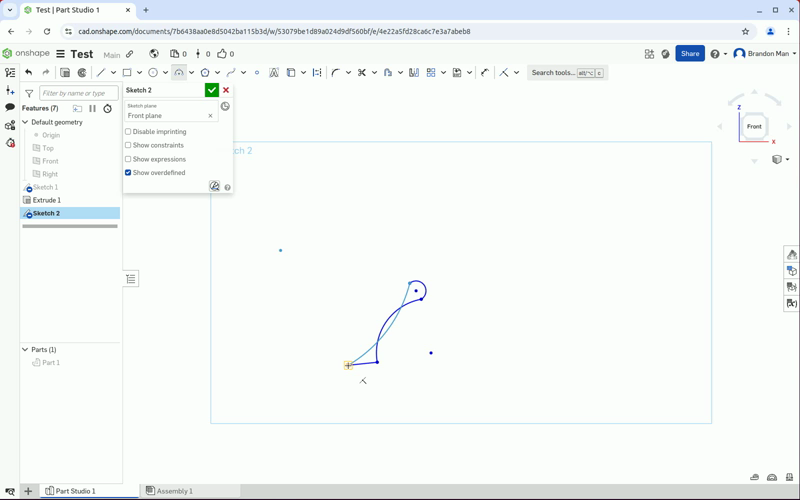
click(348, 365)
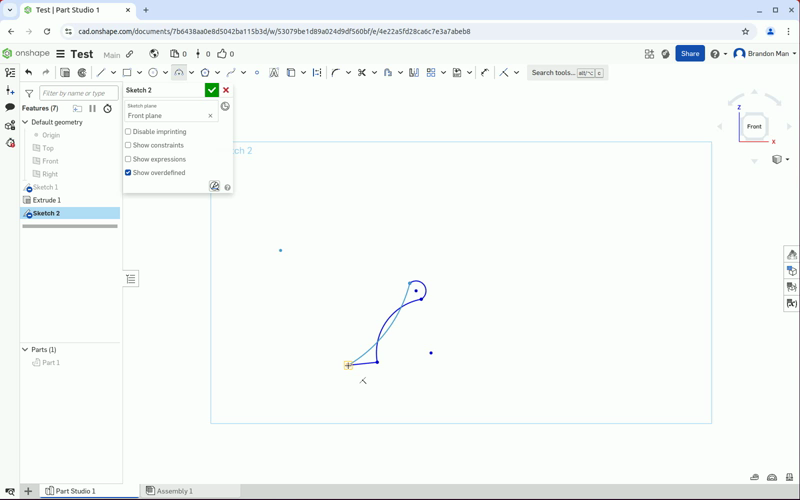
key_down(shift)
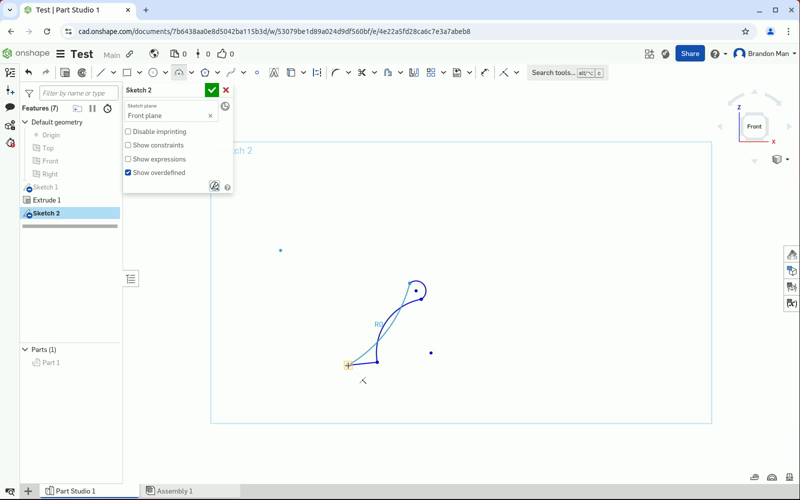
mouse_move(363, 312)
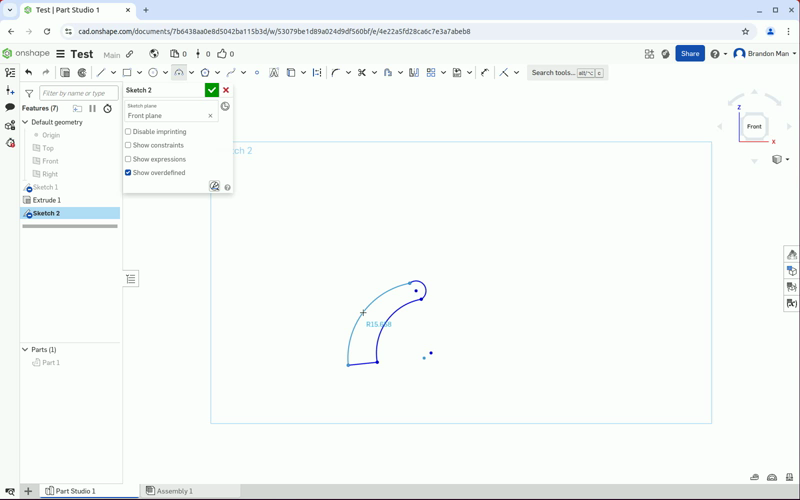
click(363, 312)
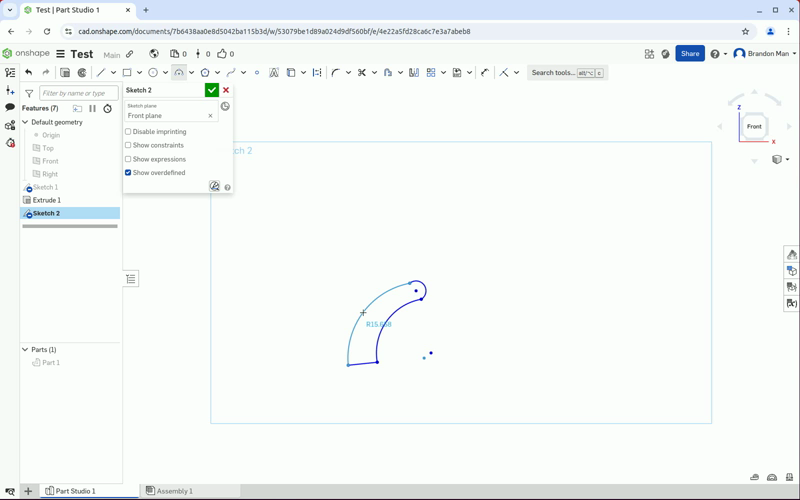
key_up(shift)
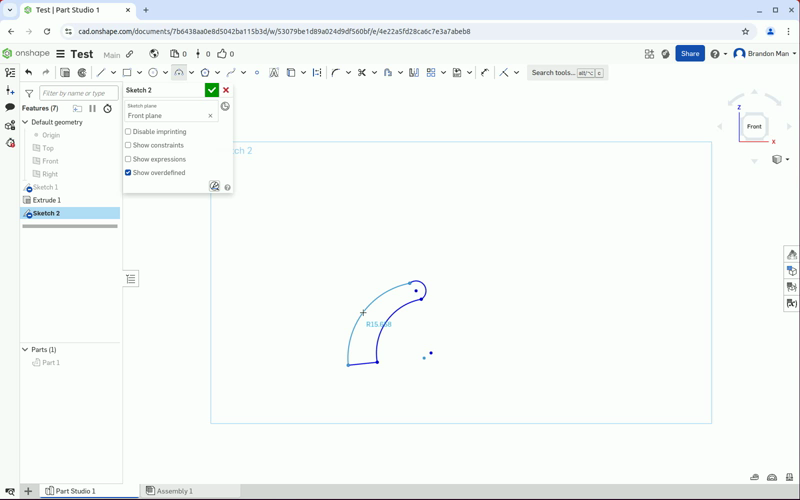
key(esc)
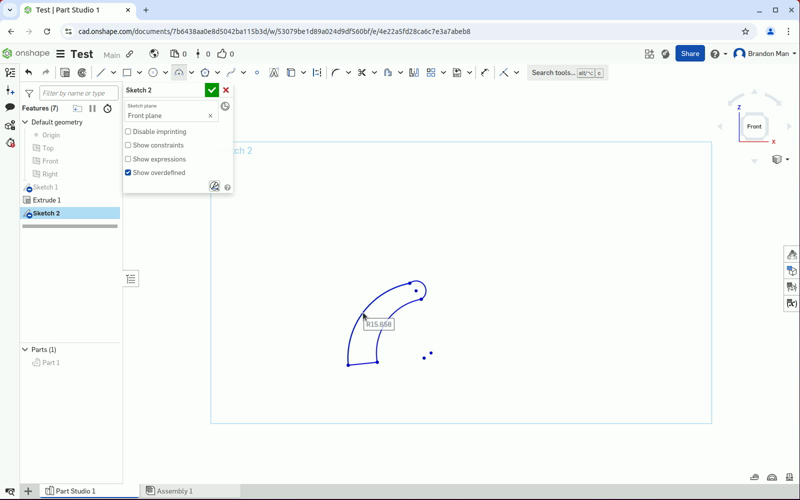
mouse_move(396, 301)
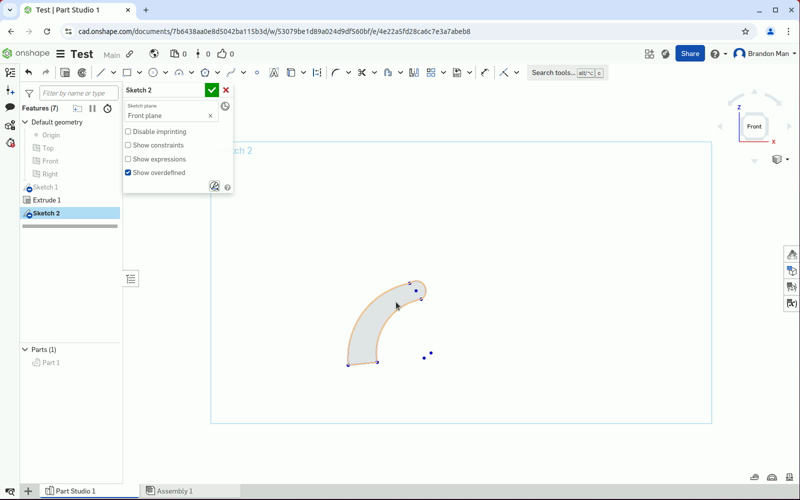
click(396, 301)
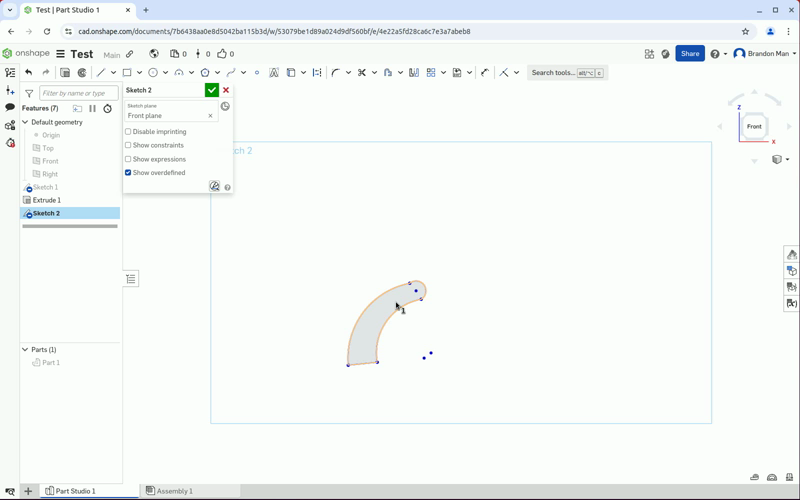
mouse_move(73, 352)
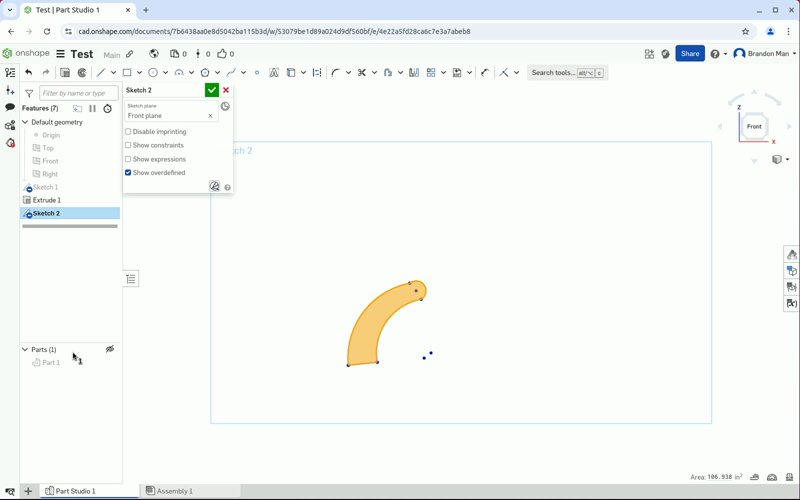
key(shift+y)
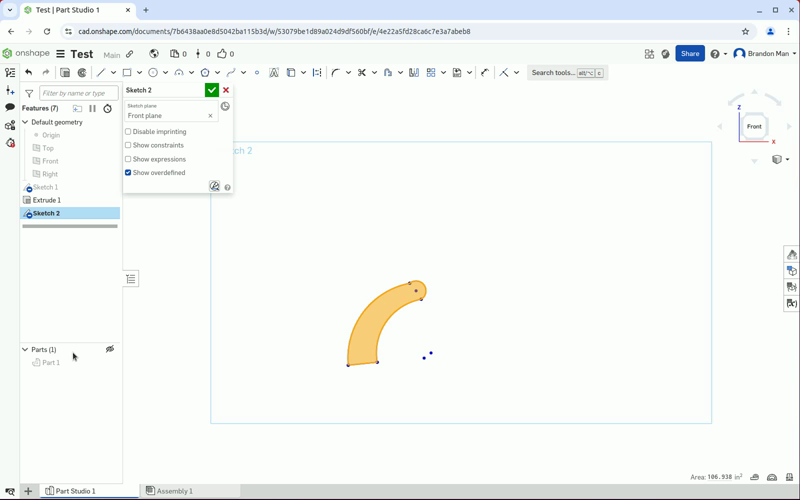
key(shift+e)
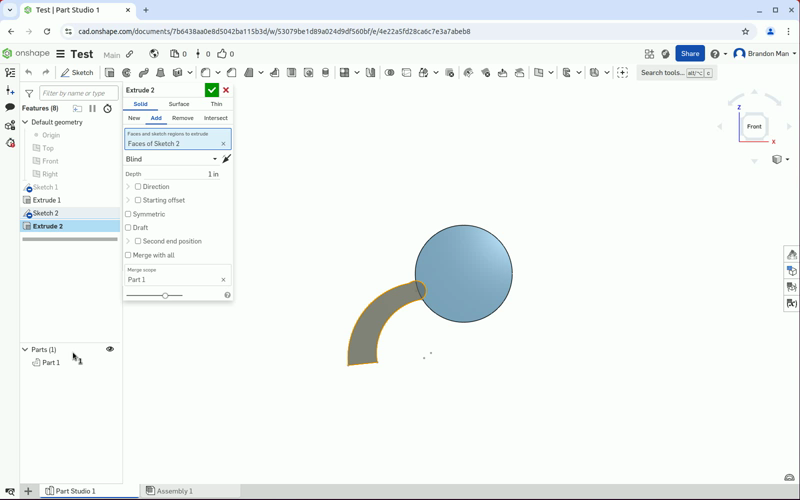
mouse_move(143, 106)
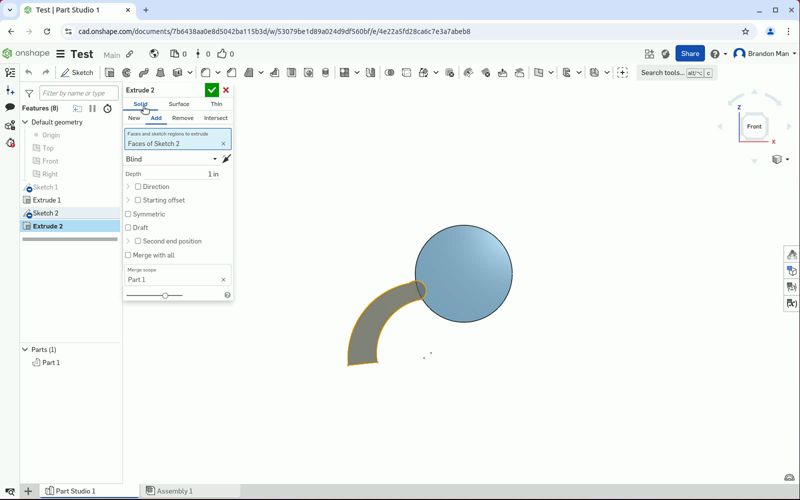
click(143, 106)
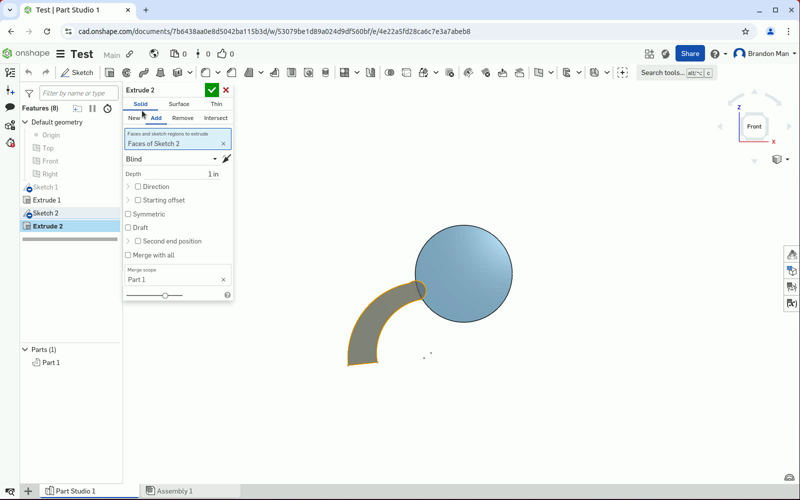
mouse_move(137, 120)
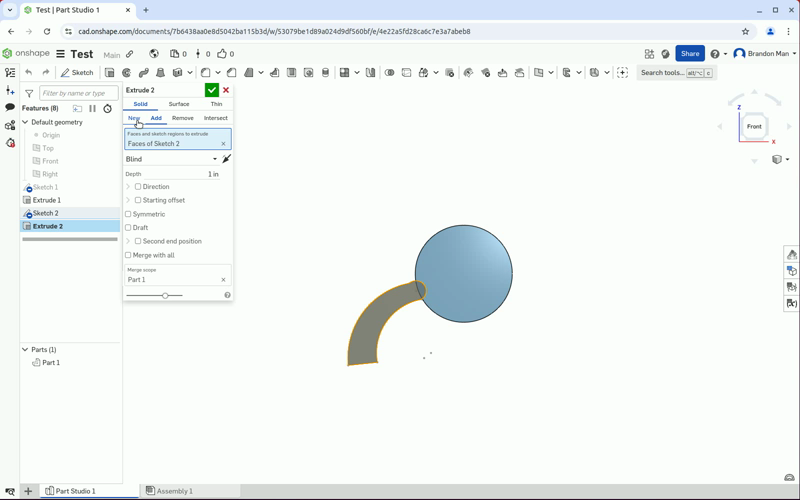
click(137, 120)
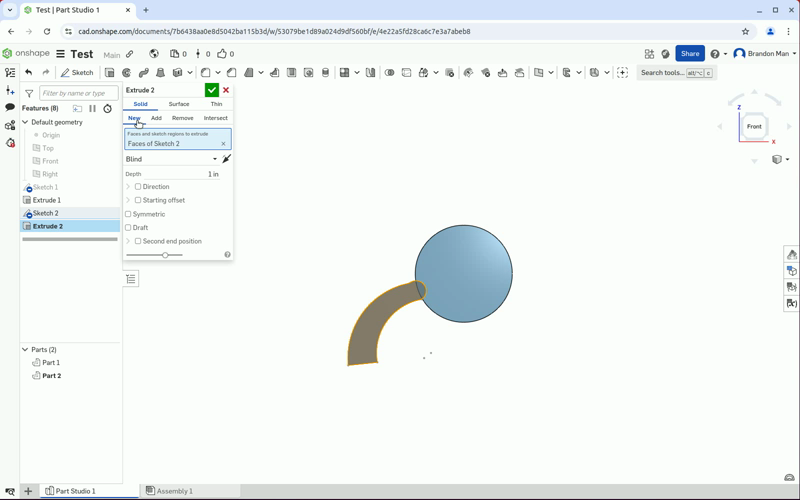
key(tab, 4)
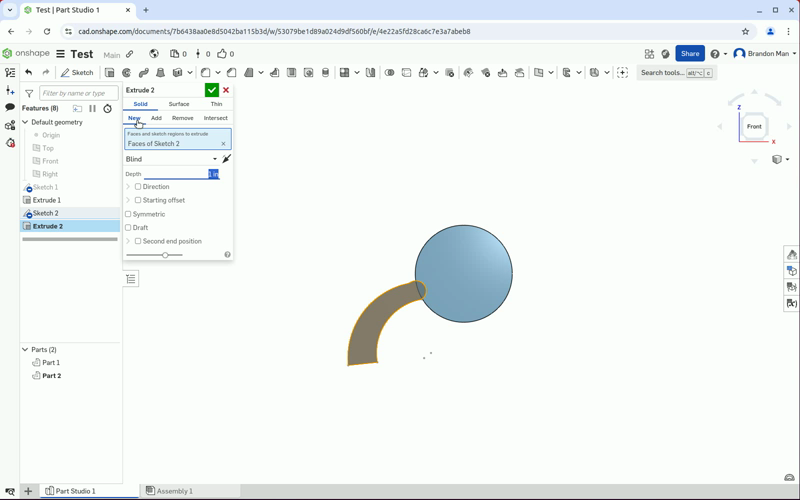
text(3.611)
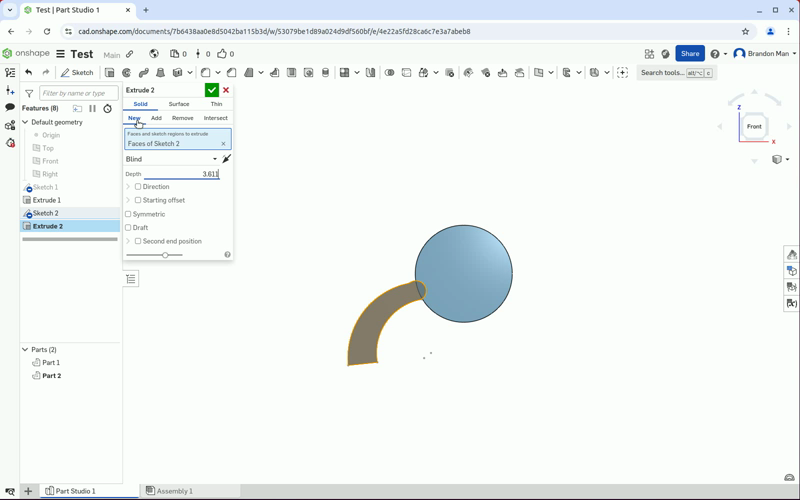
key(enter)
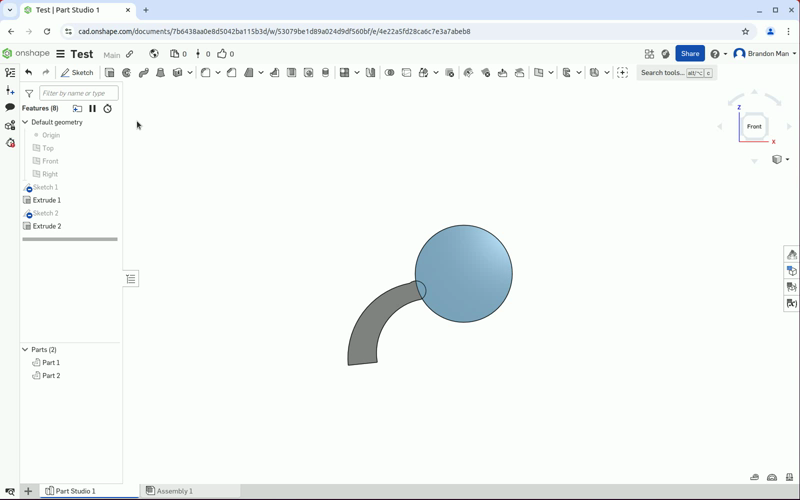
key(shift+h)
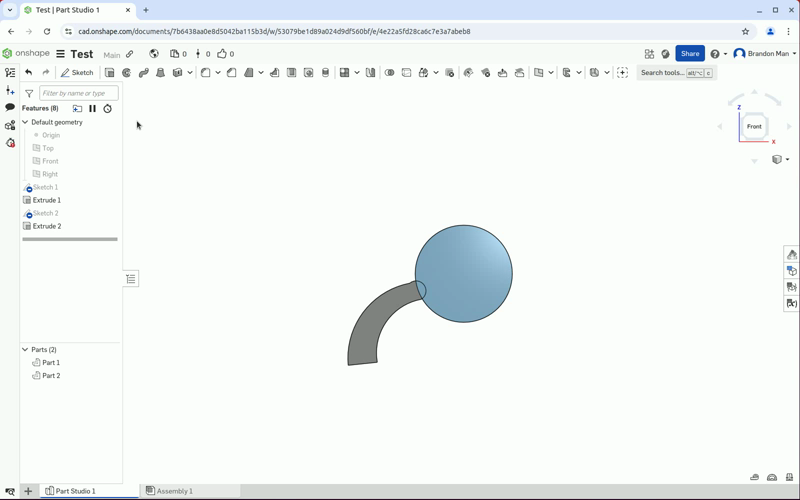
key(shift+h)
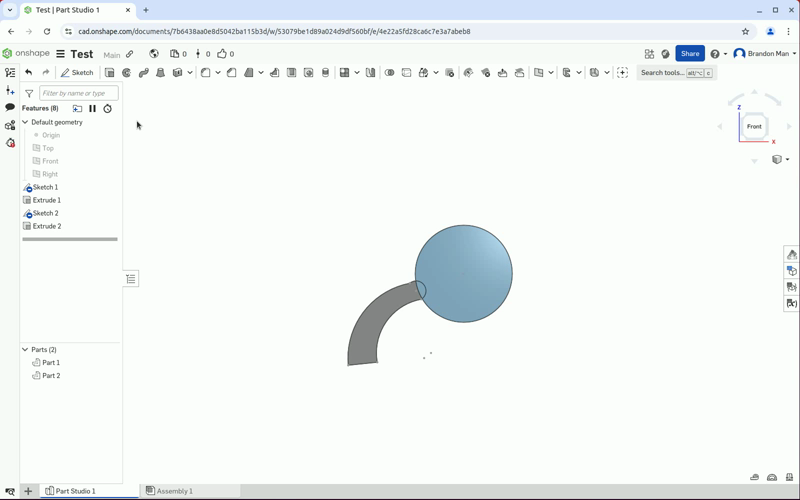
key(shift+7)
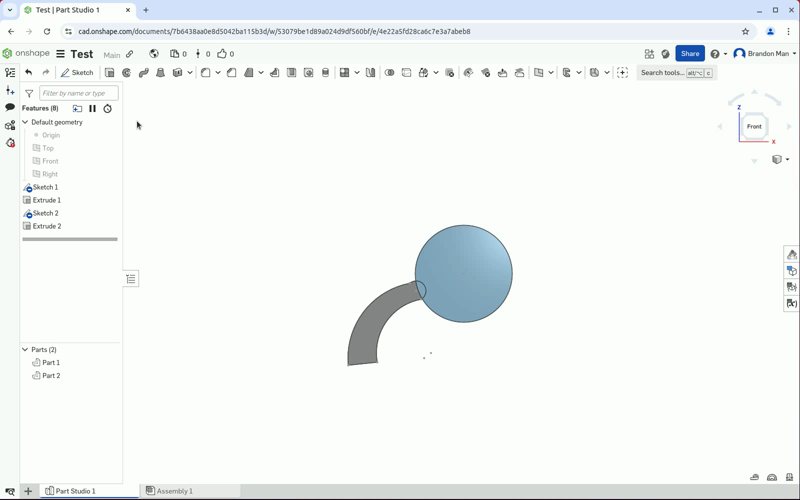
key(left, 2)
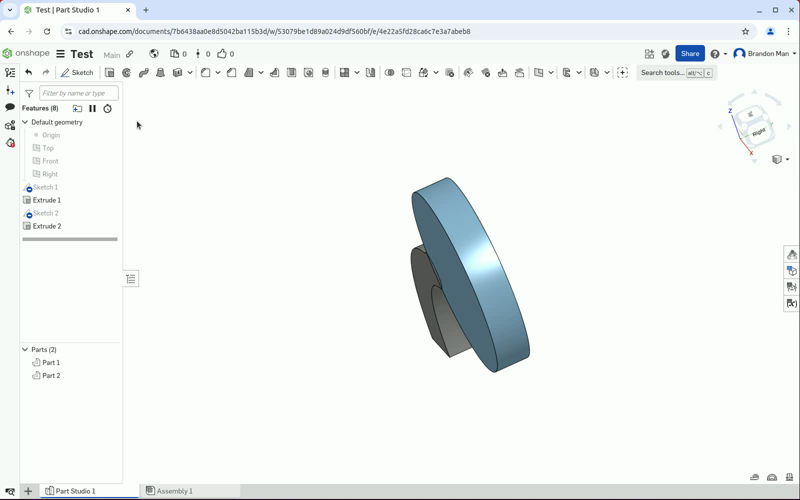
key(down, 2)
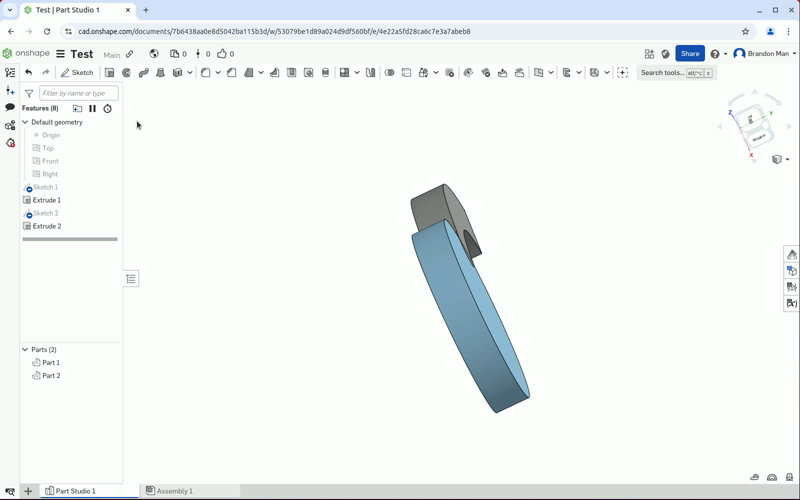
key(up, 2)
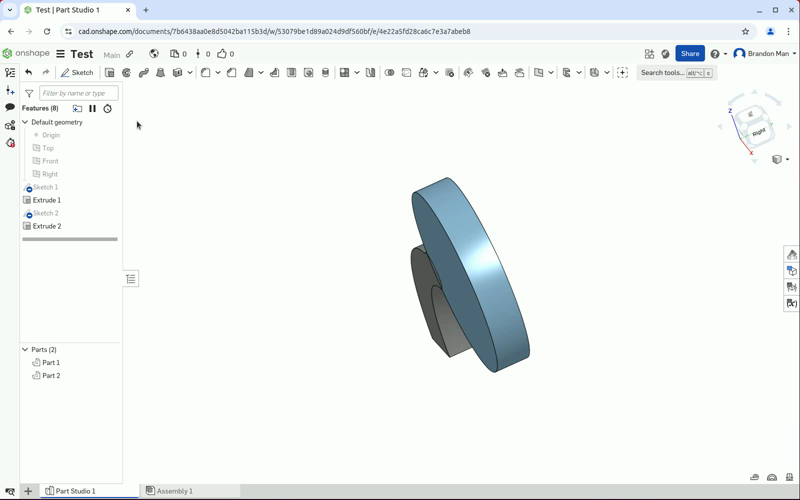
key(right, 2)
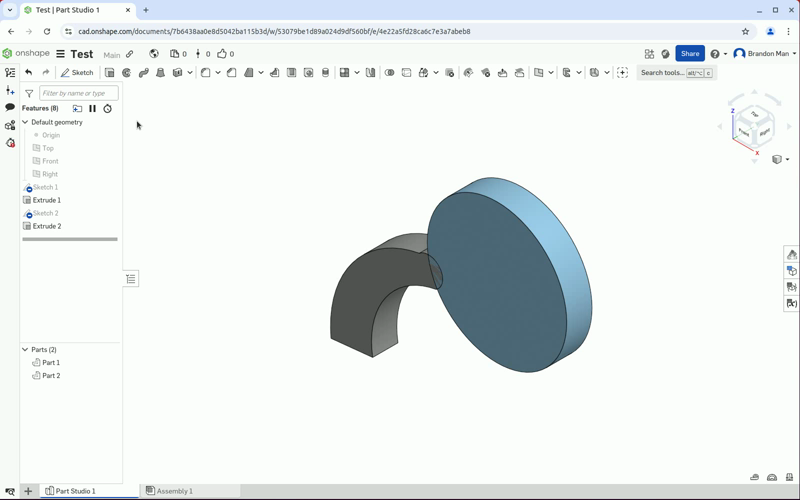
mouse_move(73, 189)
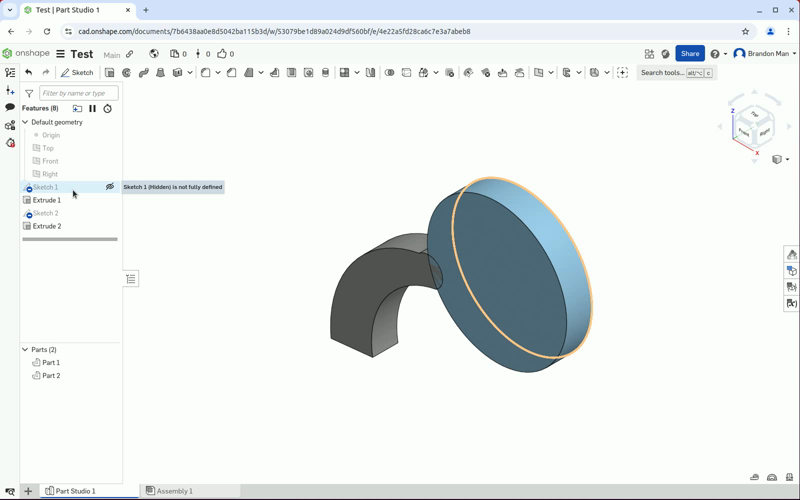
click(73, 189)